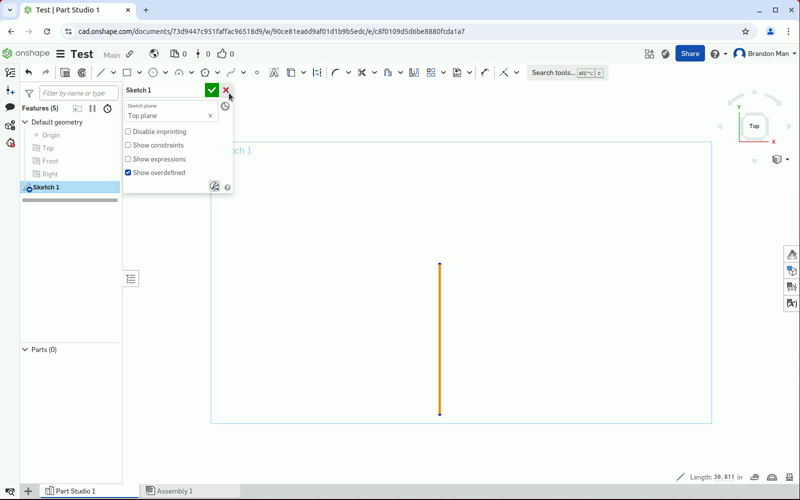
key(shift+h)
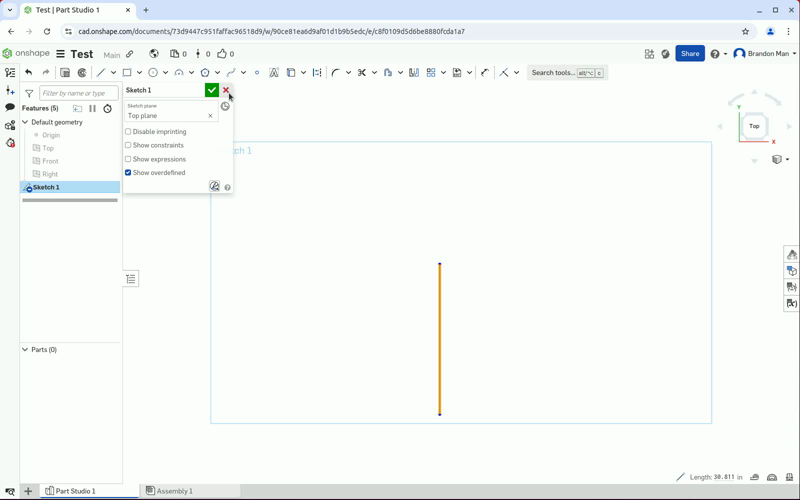
mouse_move(73, 352)
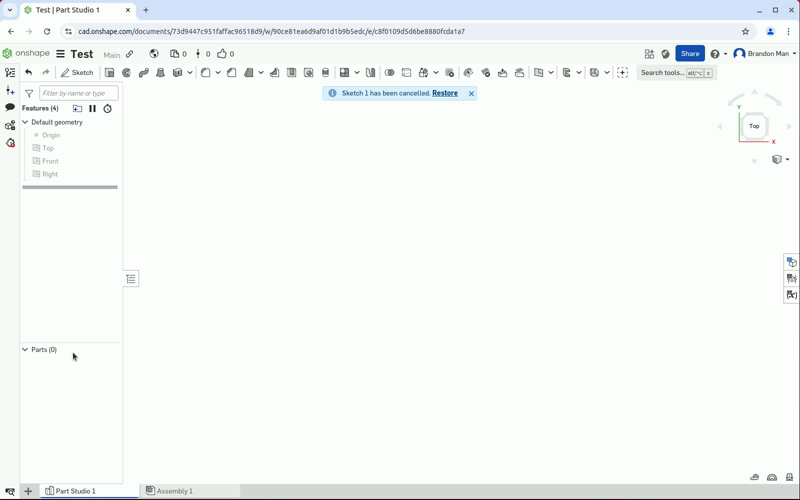
key(y)
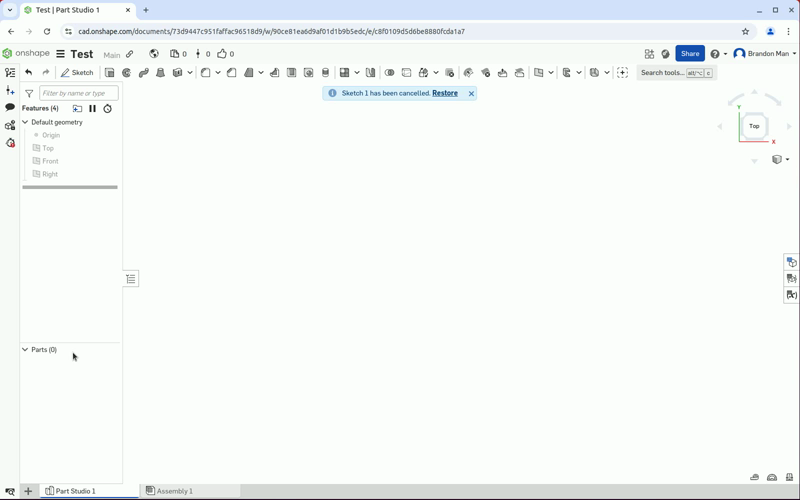
key(shift+p)
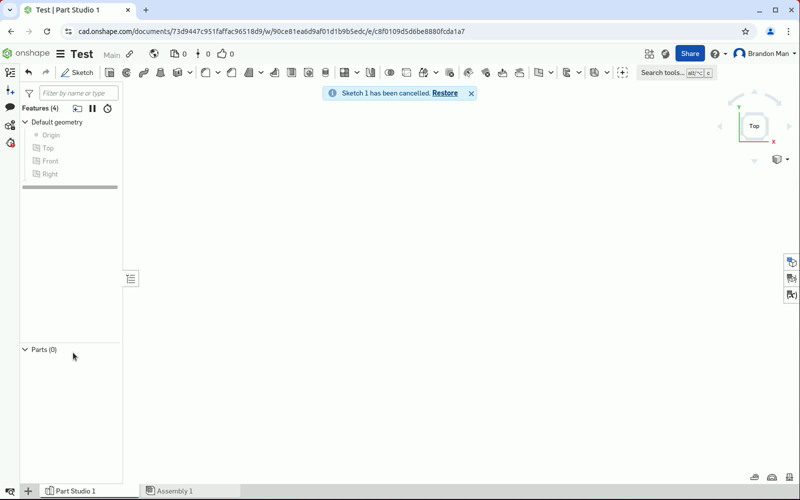
key(space)
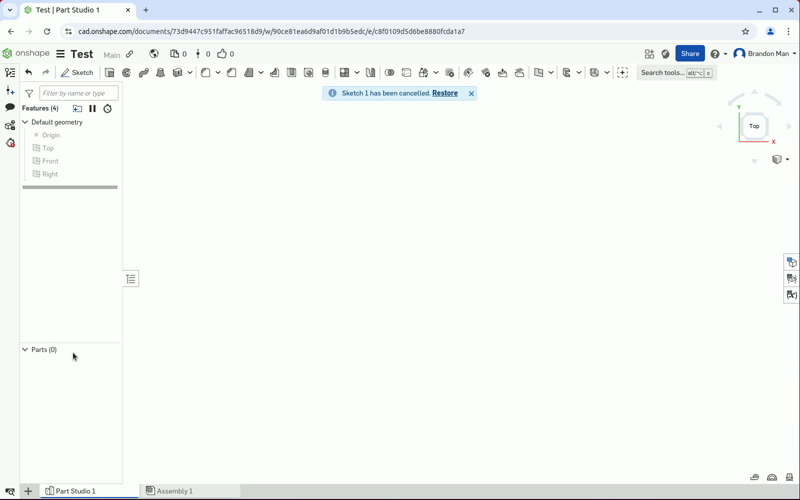
key_down(shift)
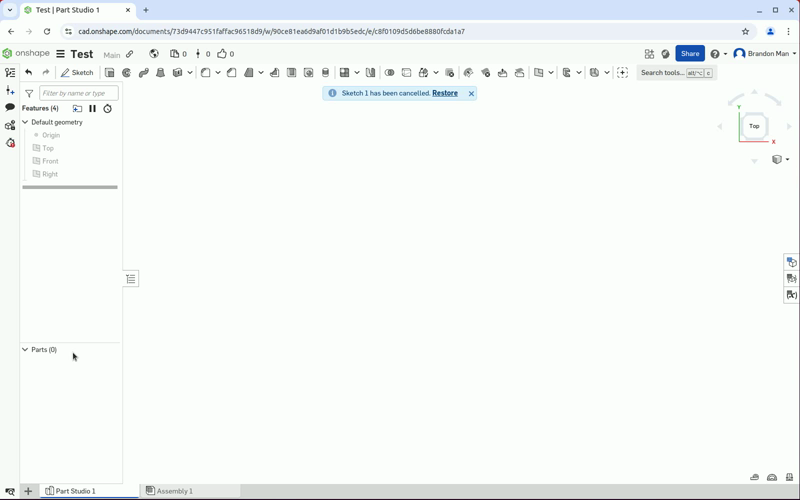
key(up)
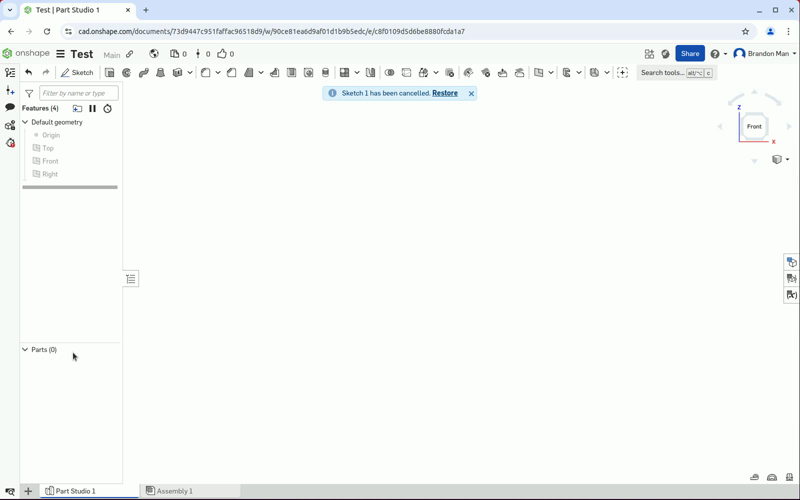
key_up(shift)
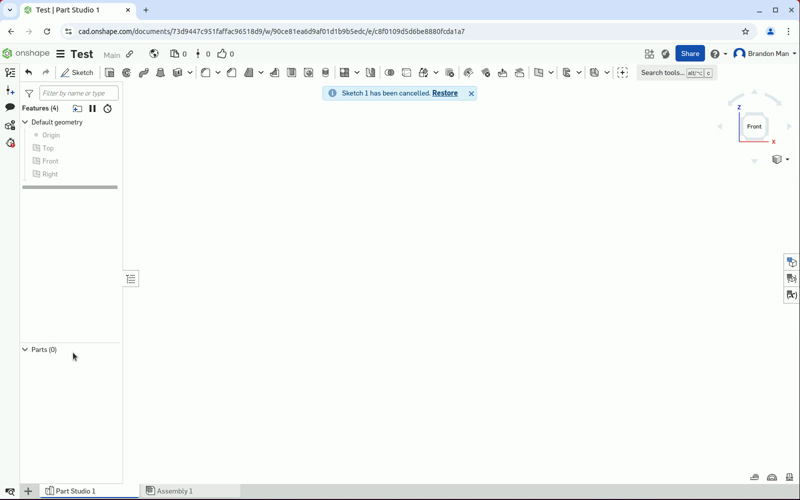
mouse_move(73, 352)
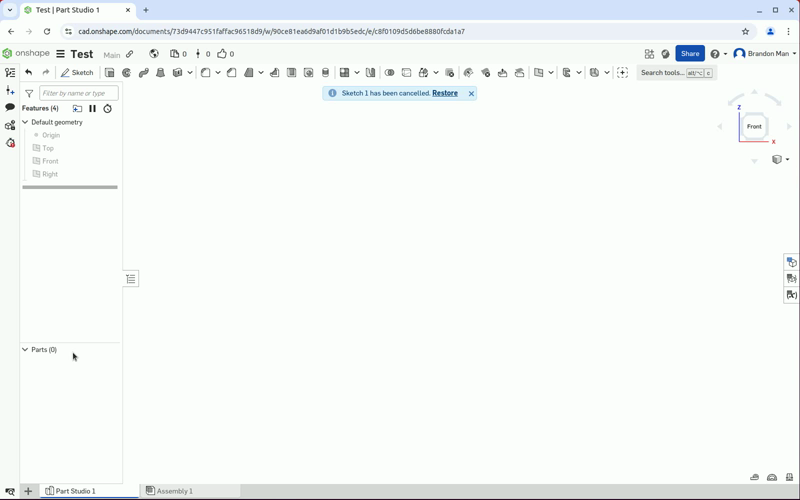
key(shift+y)
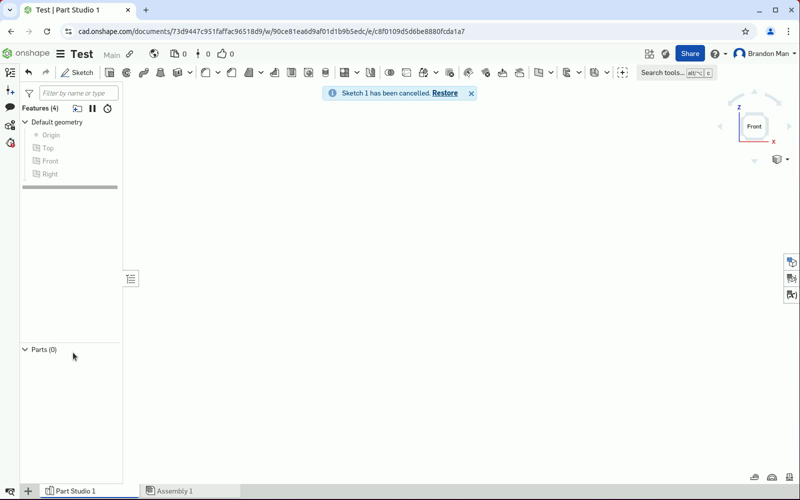
key(shift+s)
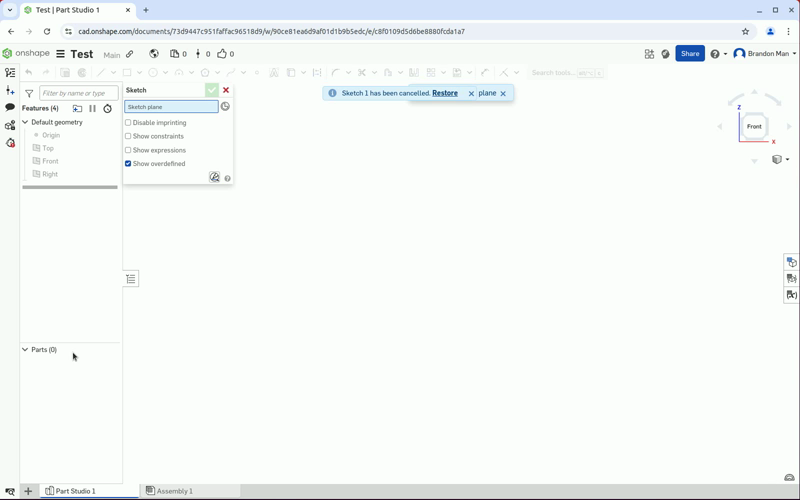
mouse_move(73, 163)
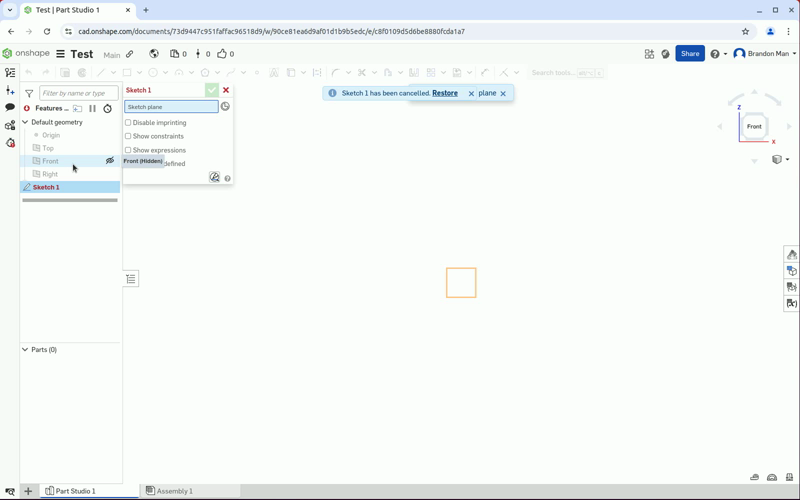
click(73, 163)
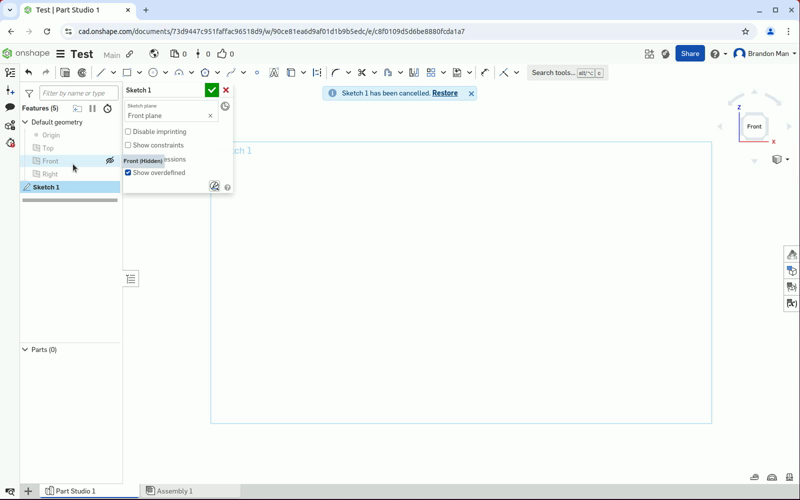
mouse_move(73, 352)
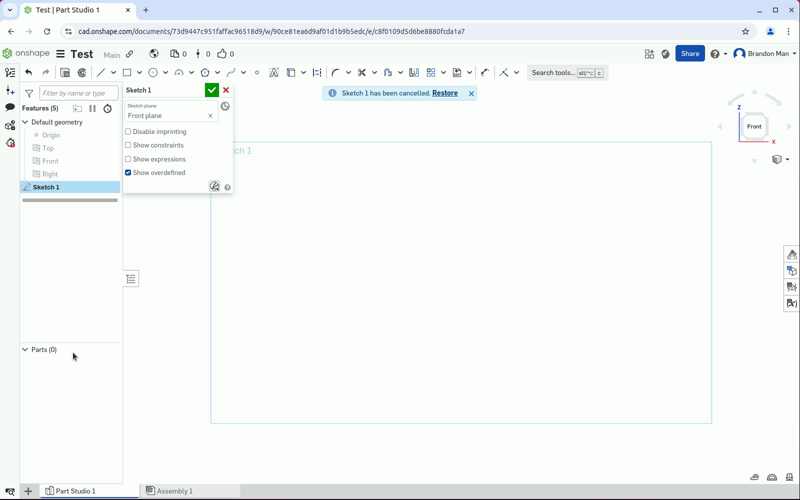
key(y)
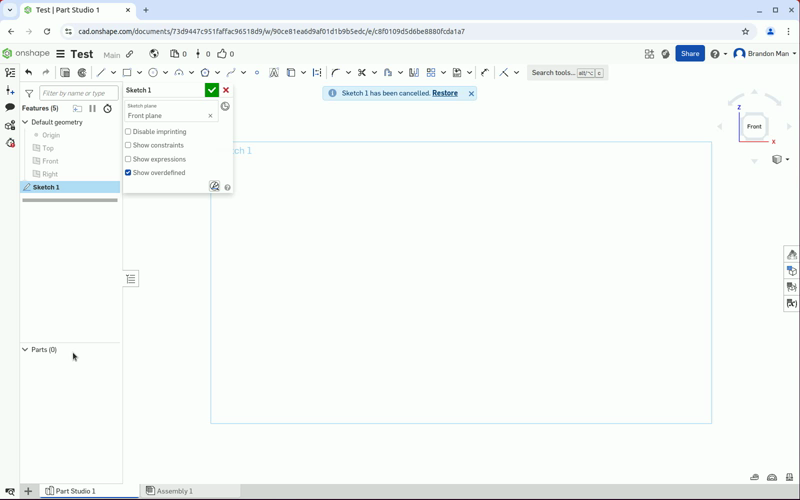
key(a)
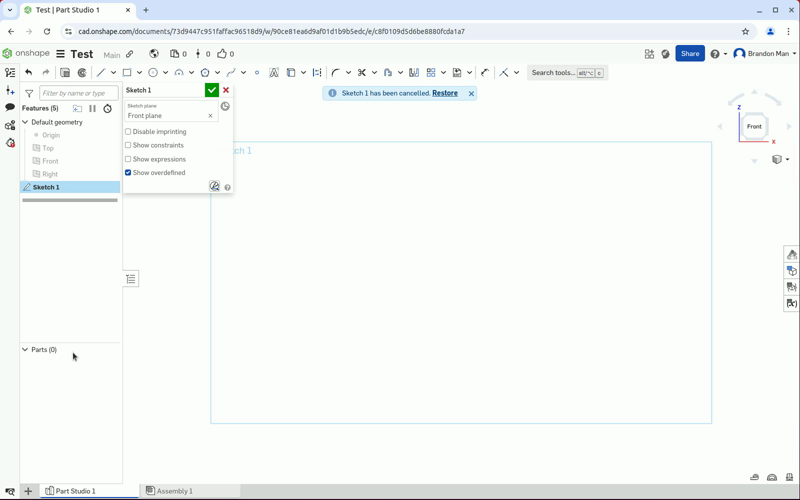
key_down(shift)
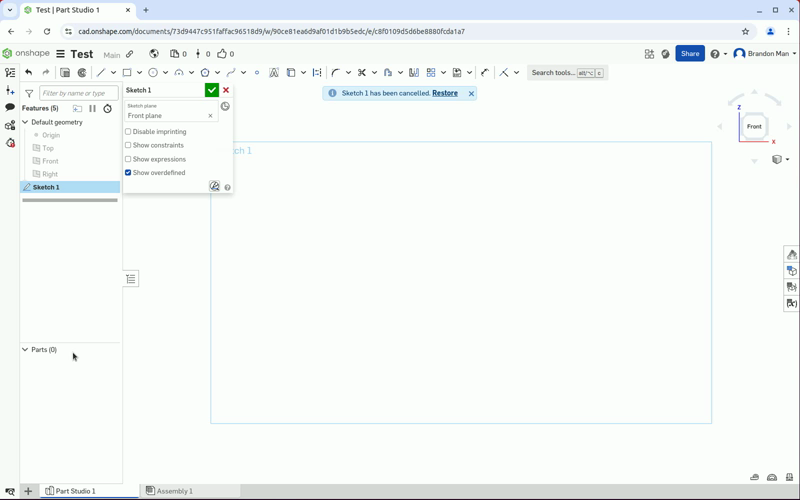
mouse_move(348, 216)
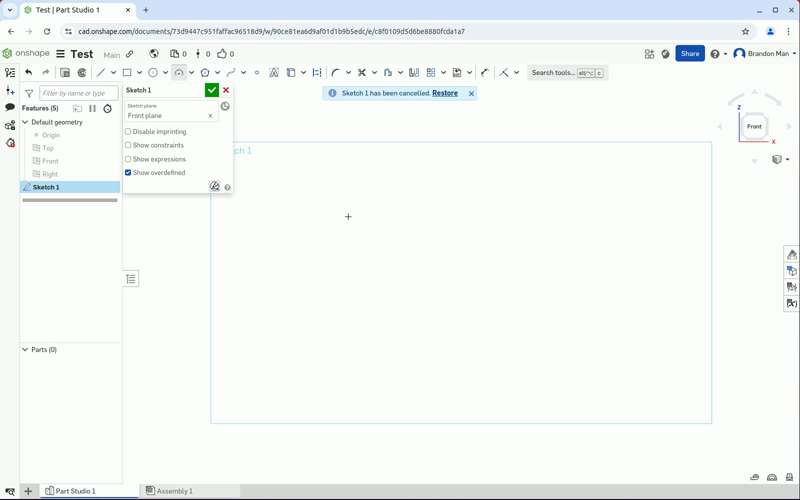
click(348, 216)
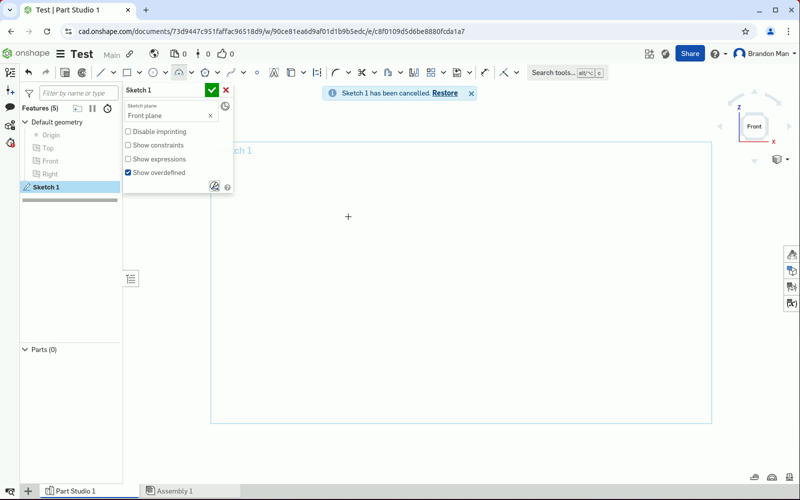
key_up(shift)
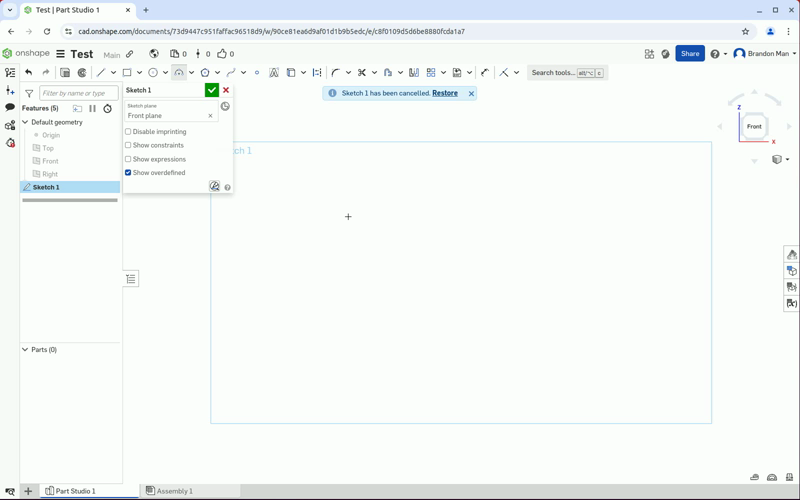
key_down(shift)
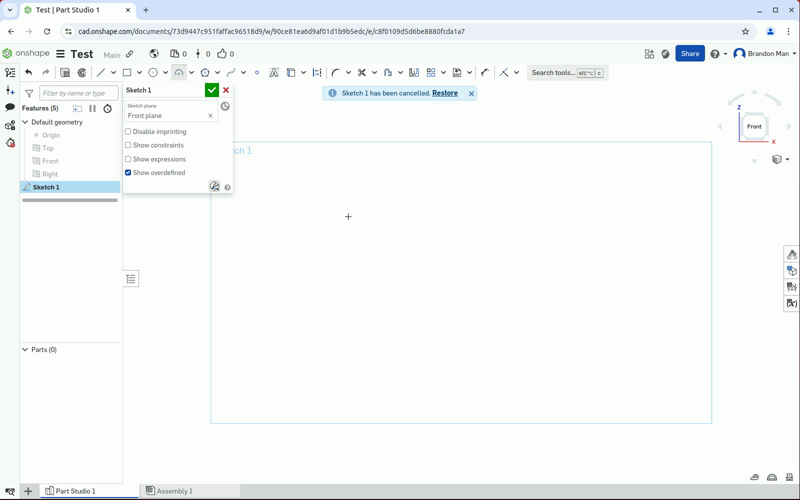
mouse_move(447, 214)
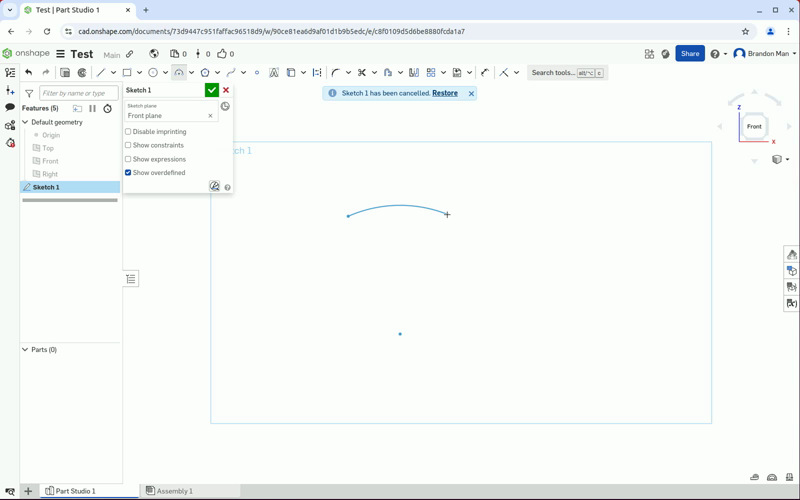
click(447, 214)
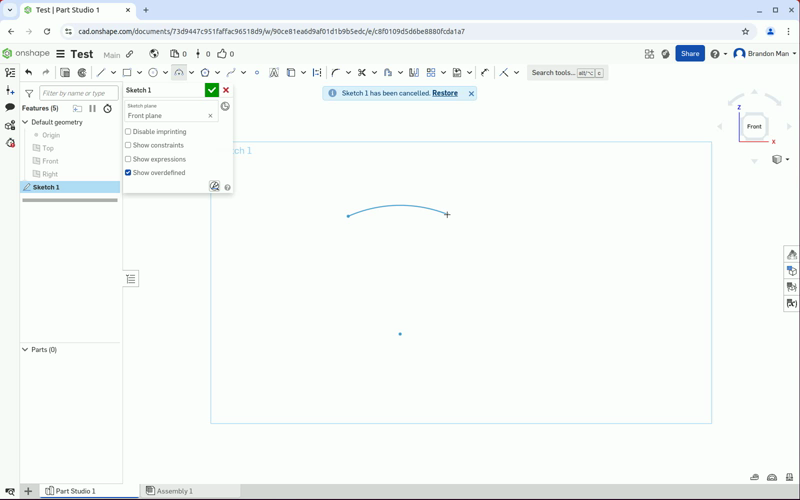
mouse_move(398, 238)
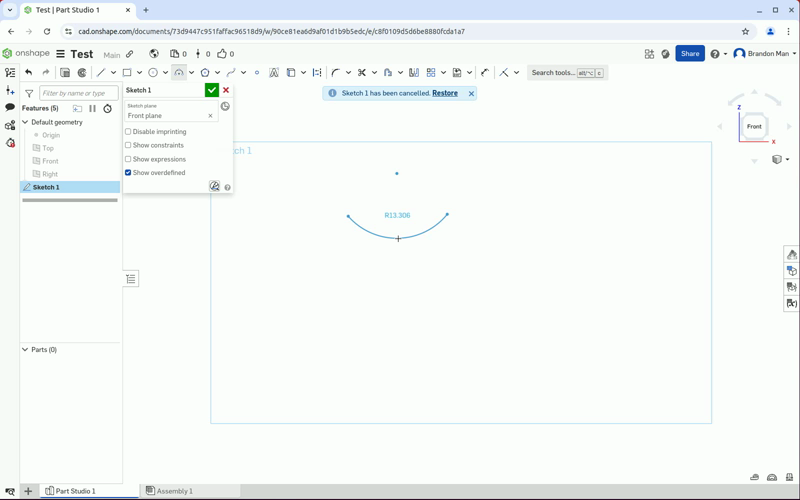
click(398, 238)
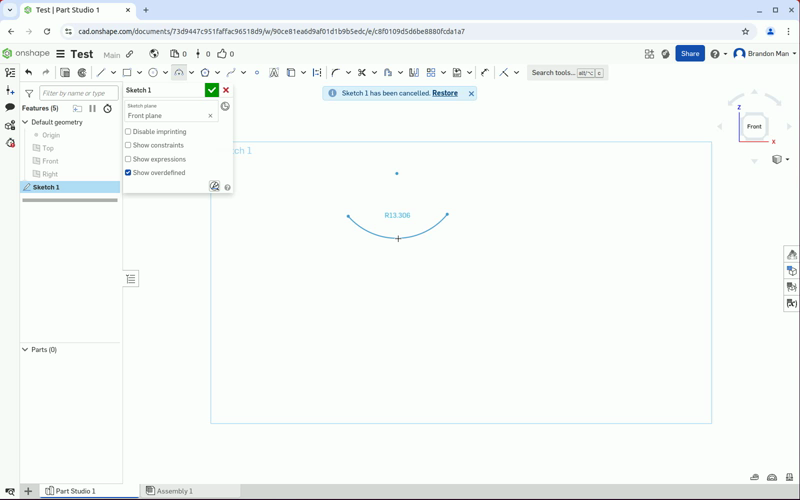
key_up(shift)
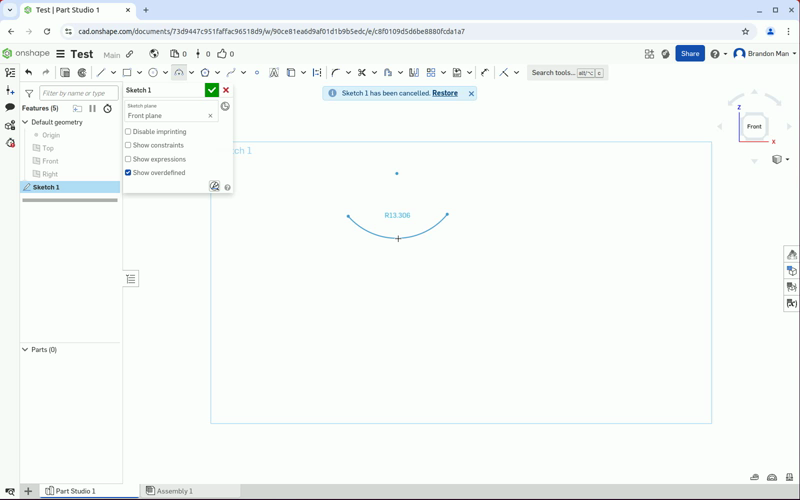
mouse_move(447, 214)
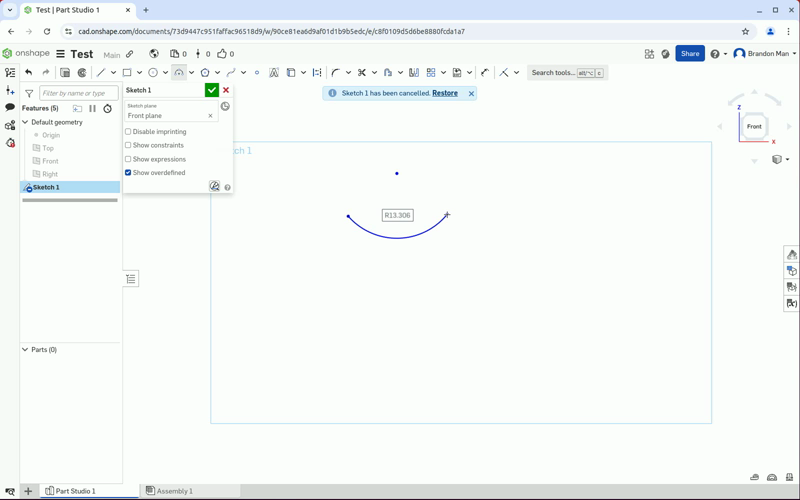
click(447, 214)
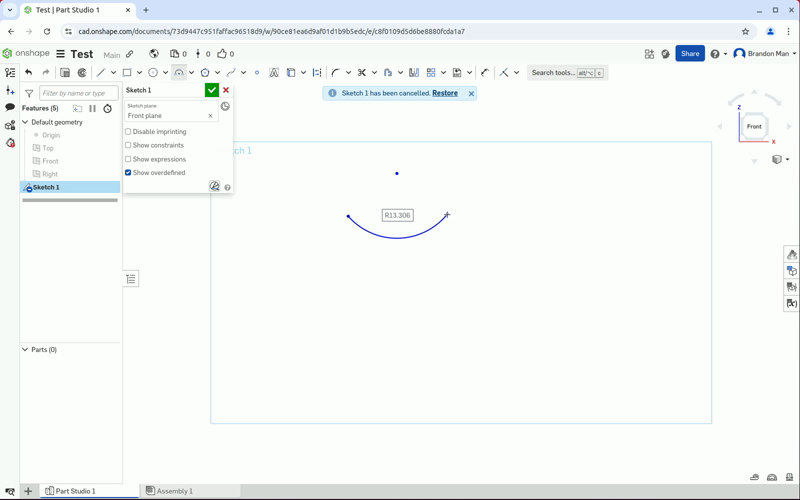
mouse_move(348, 216)
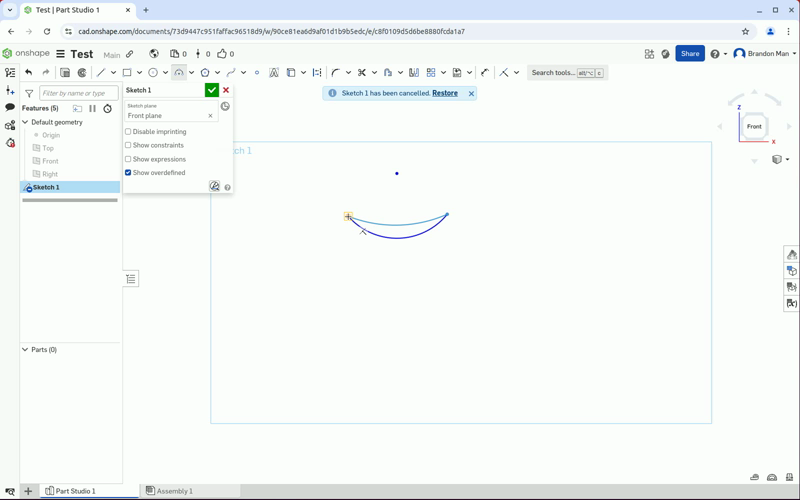
click(348, 216)
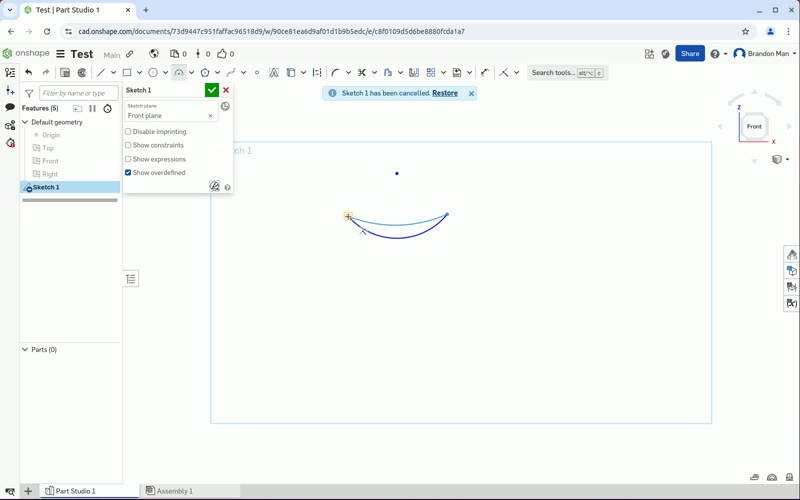
key_down(shift)
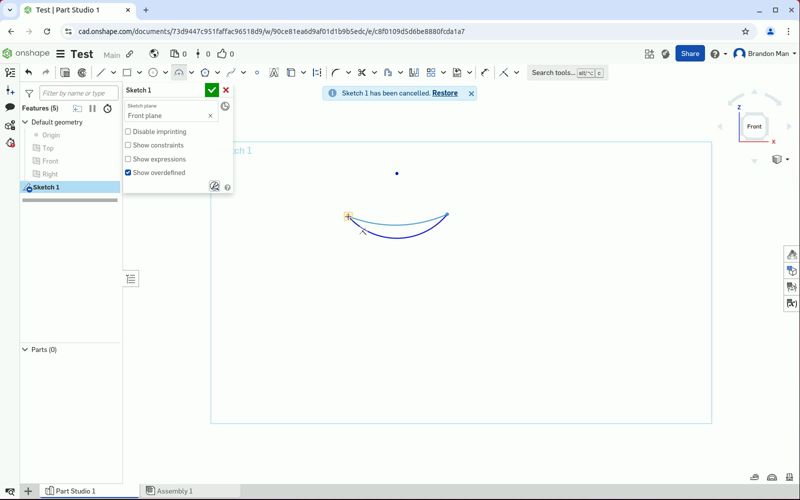
mouse_move(397, 231)
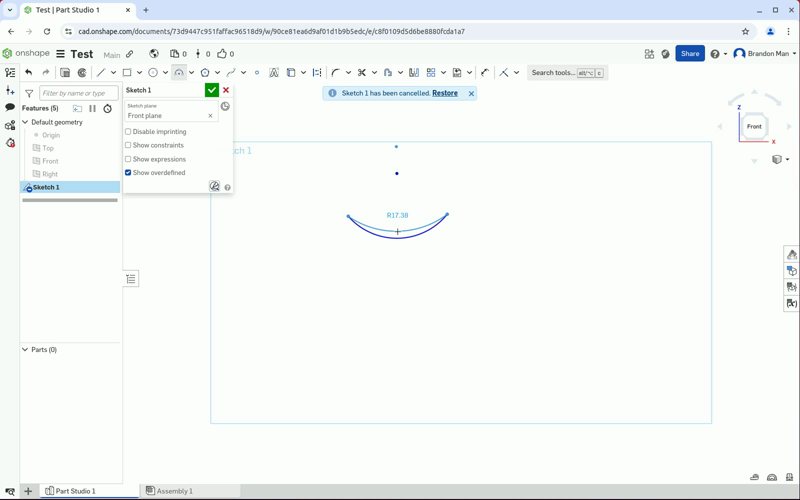
click(397, 231)
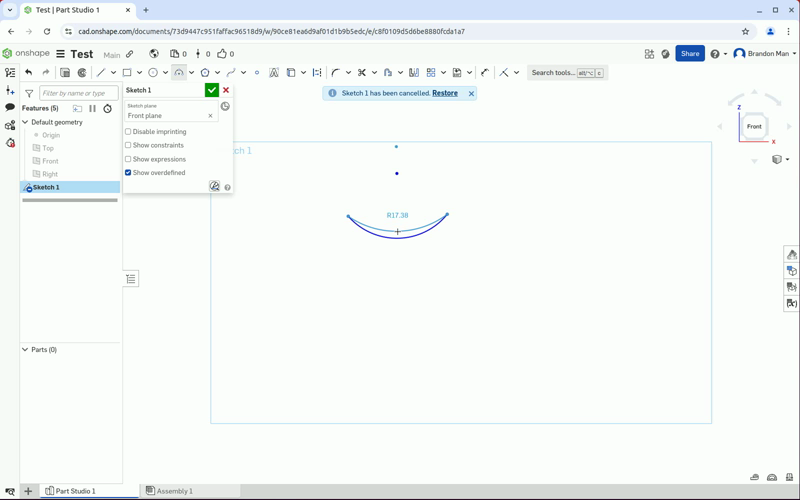
key_up(shift)
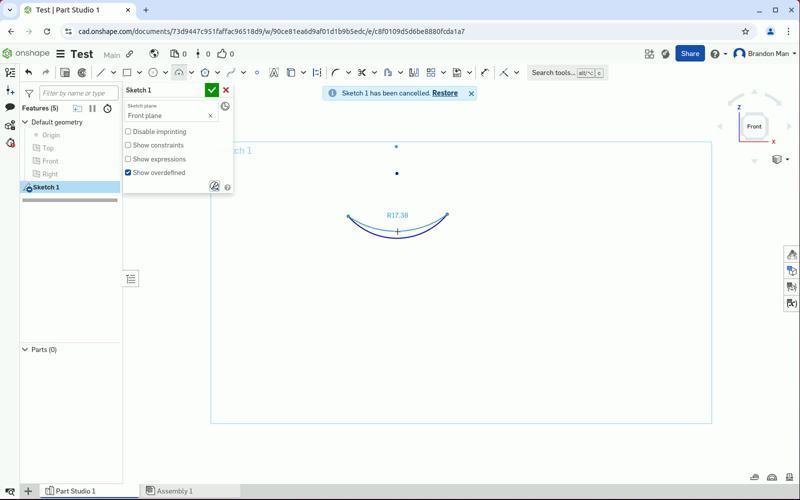
key(esc)
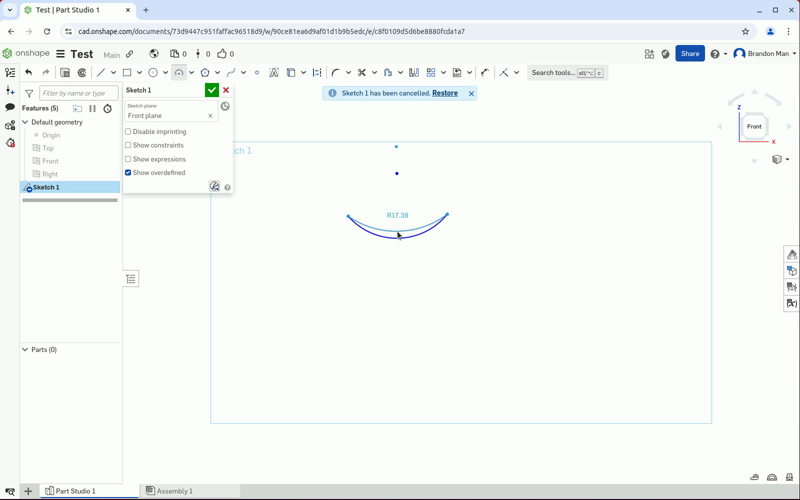
mouse_move(386, 234)
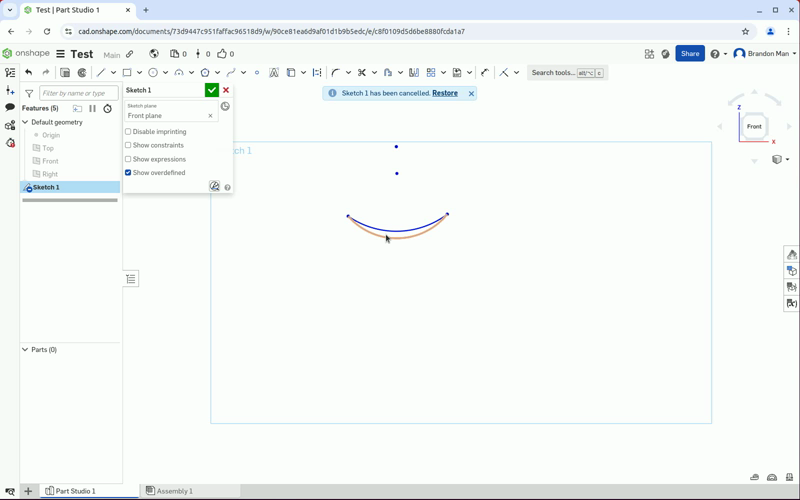
scroll(6)
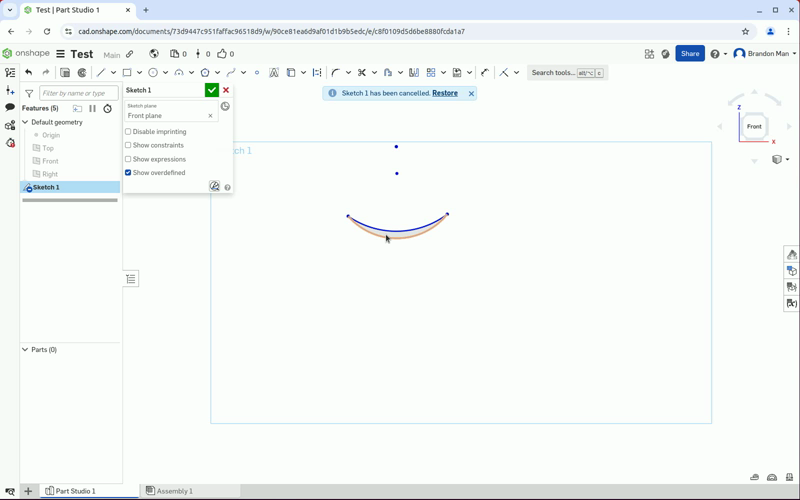
scroll(6)
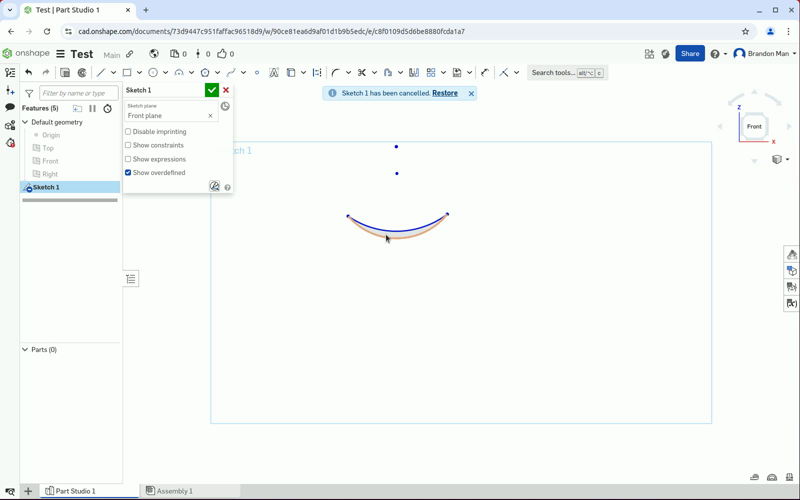
scroll(6)
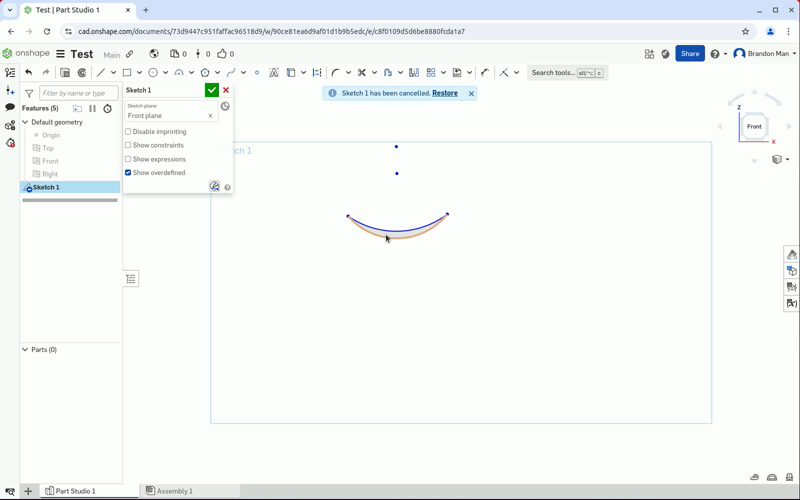
scroll(6)
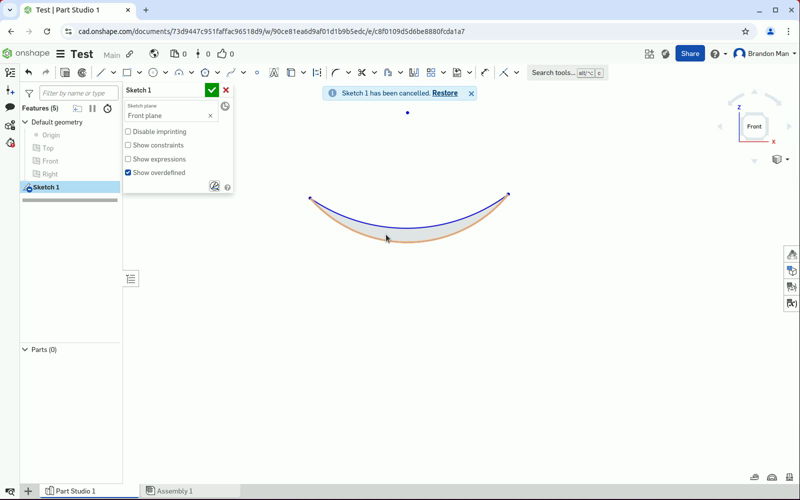
scroll(6)
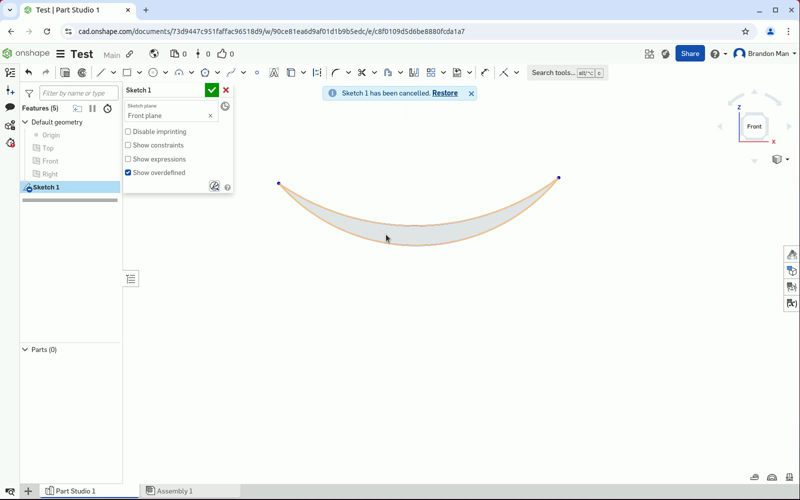
scroll(6)
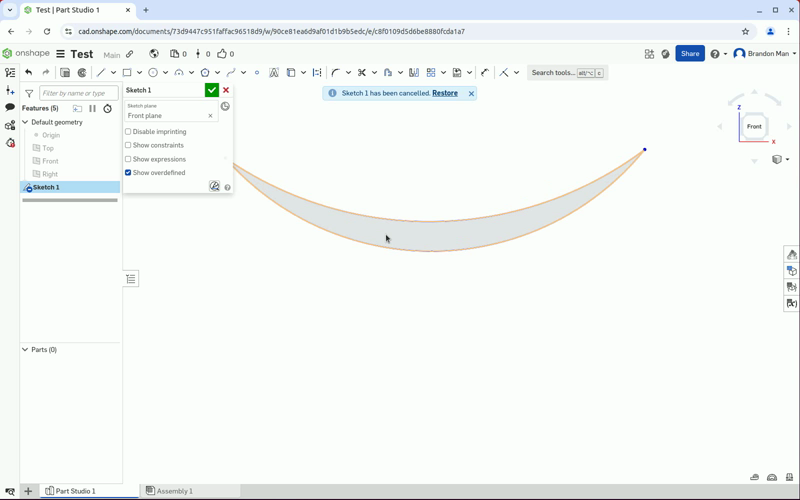
scroll(6)
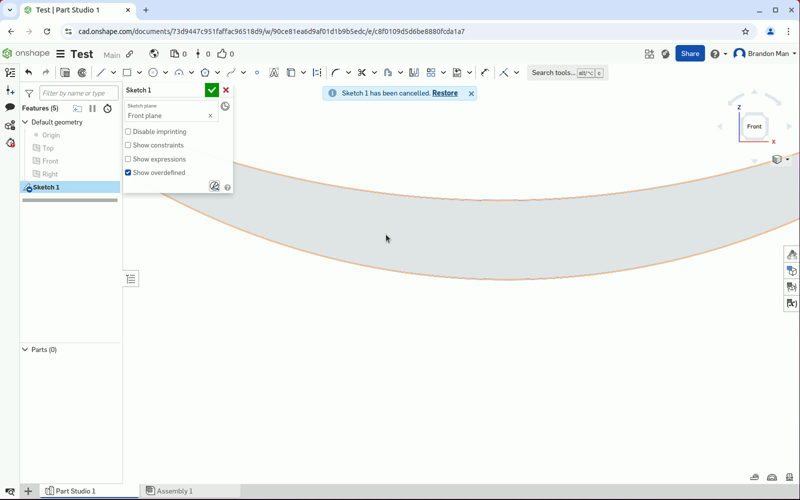
click(386, 234)
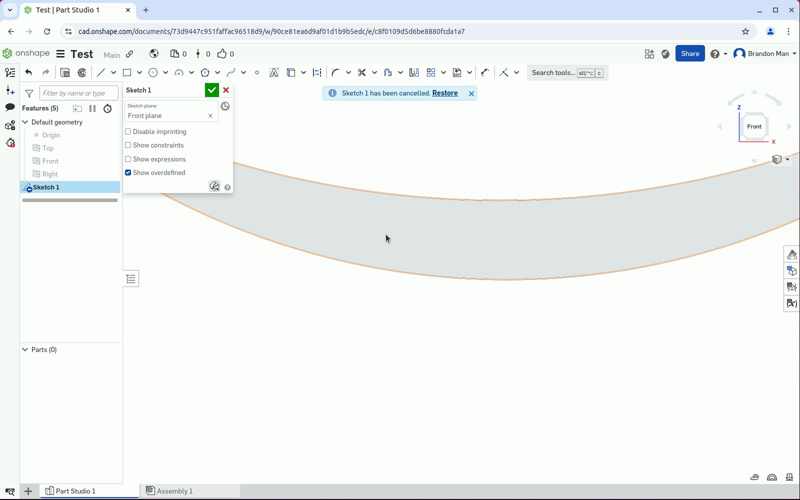
scroll(-6)
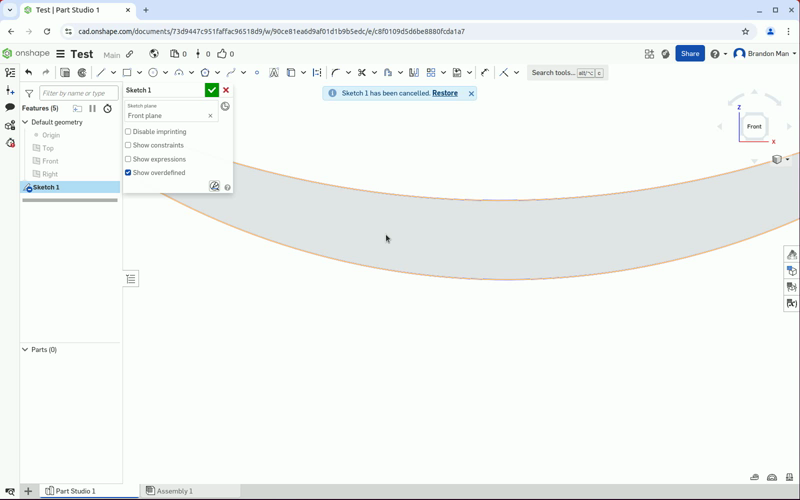
scroll(-6)
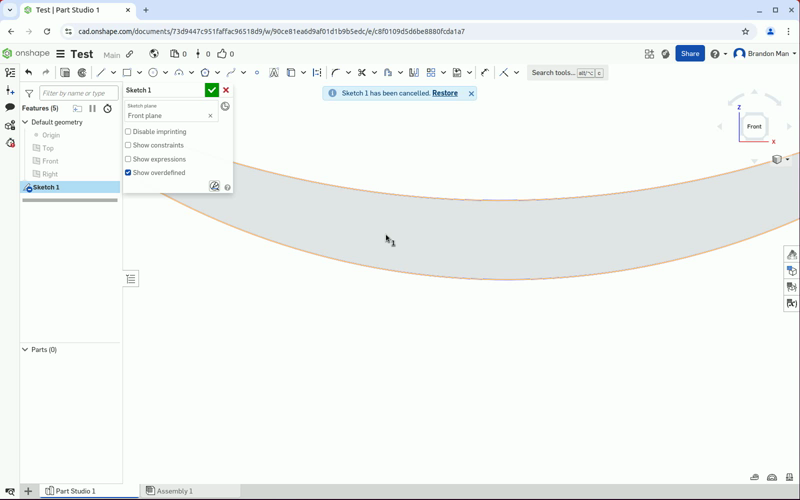
scroll(-6)
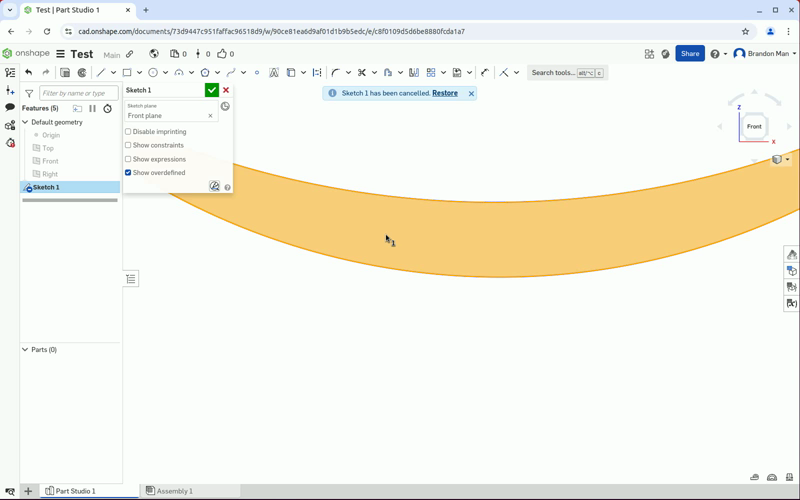
scroll(-6)
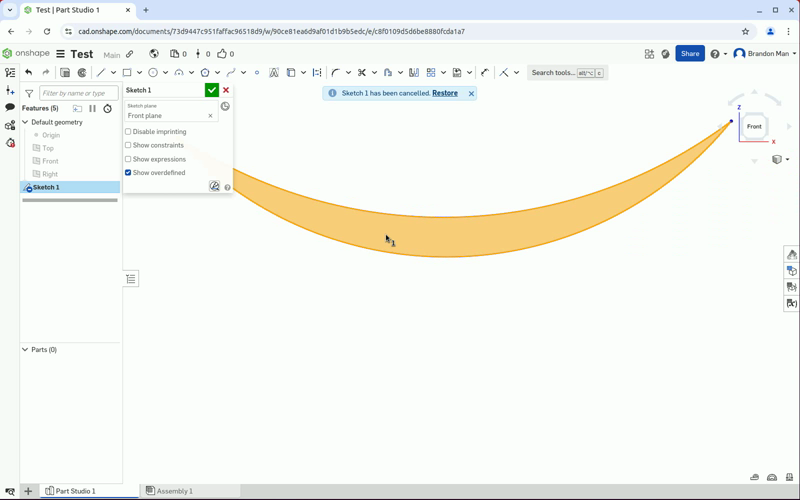
scroll(-6)
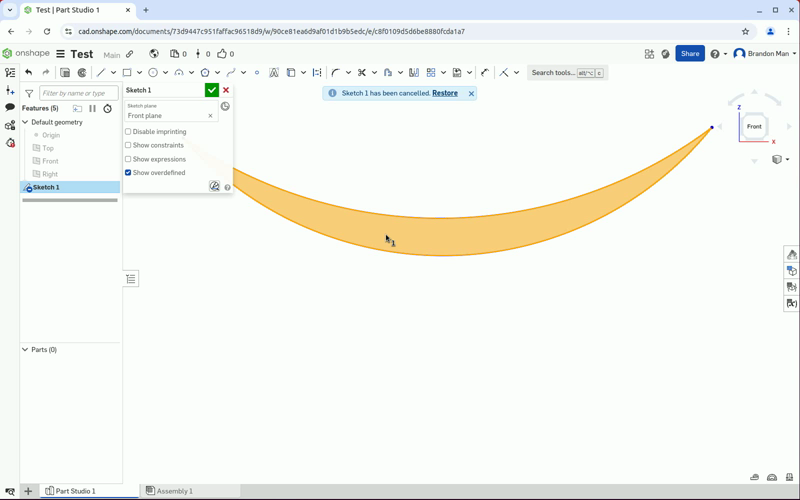
scroll(-6)
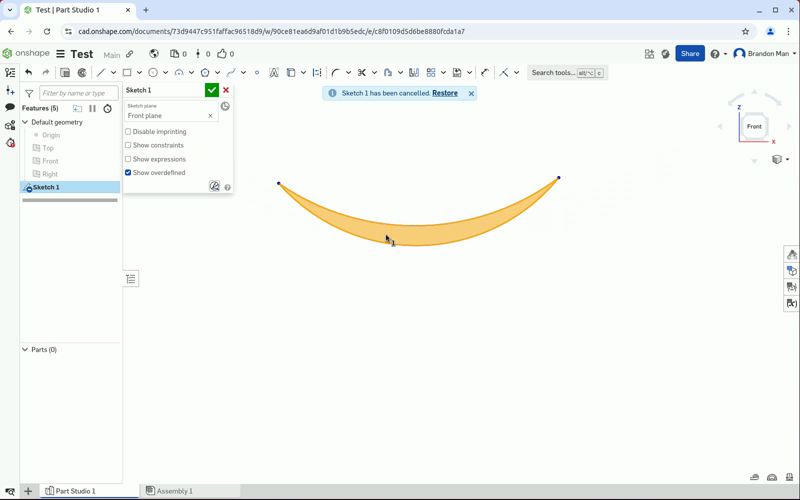
scroll(-6)
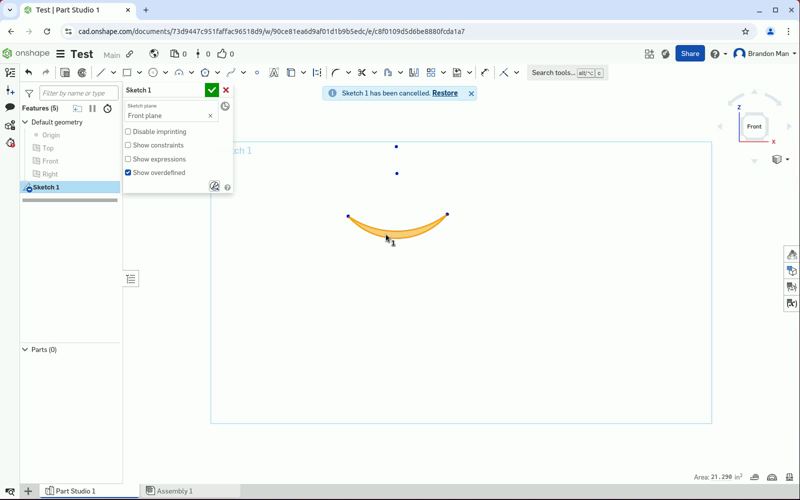
mouse_move(73, 352)
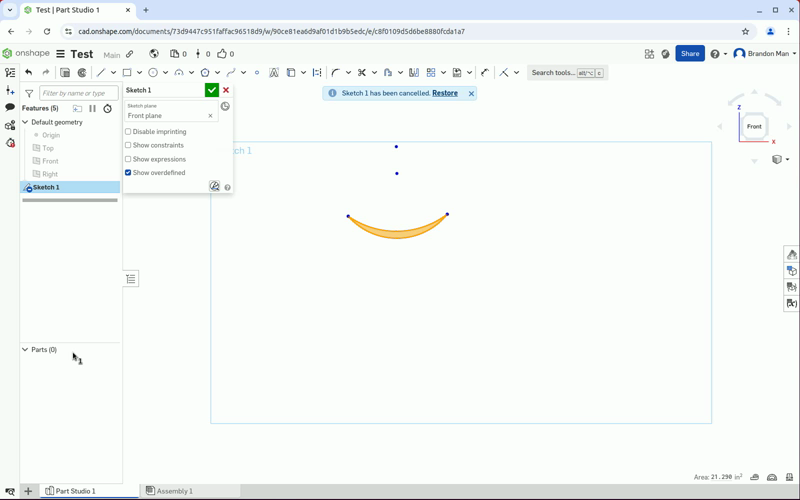
key(shift+y)
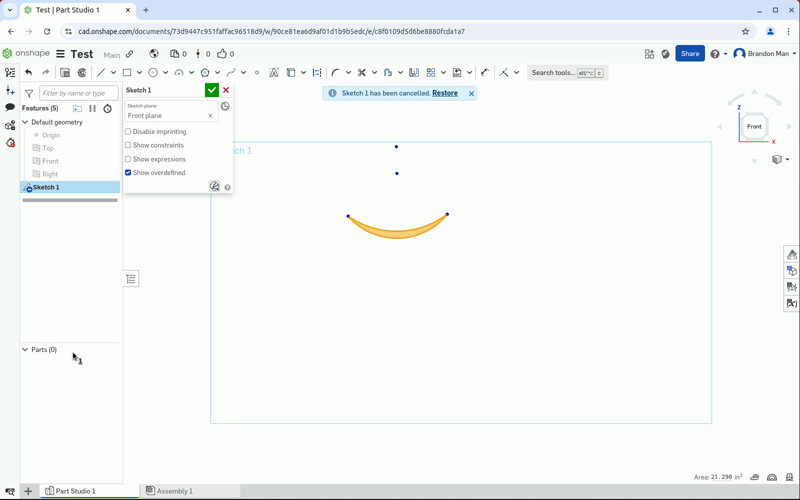
key(shift+e)
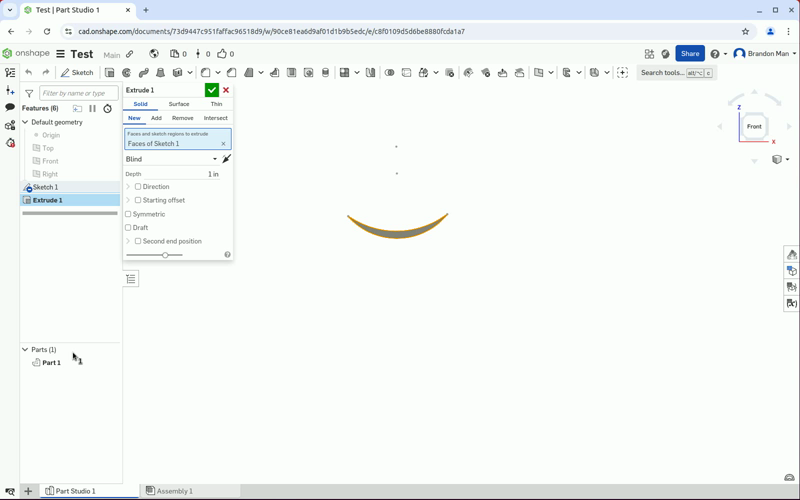
mouse_move(143, 106)
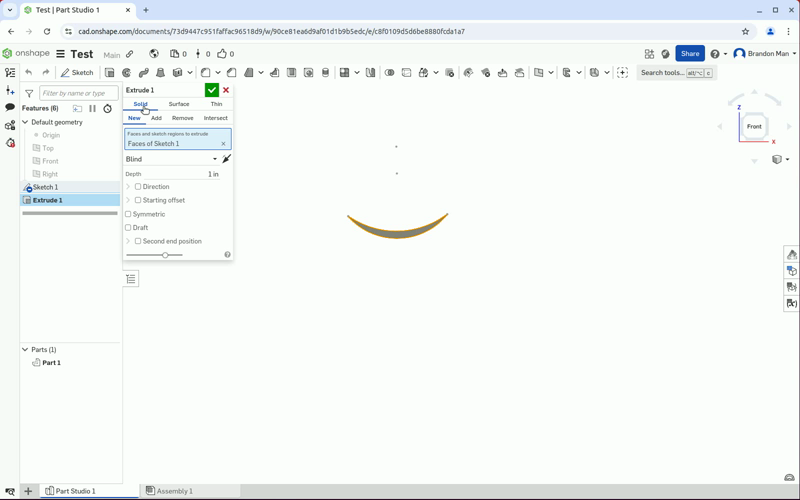
click(143, 106)
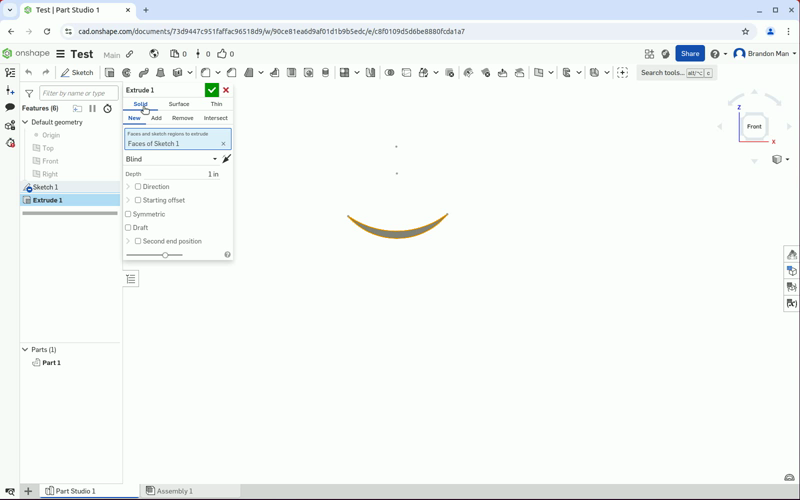
mouse_move(137, 120)
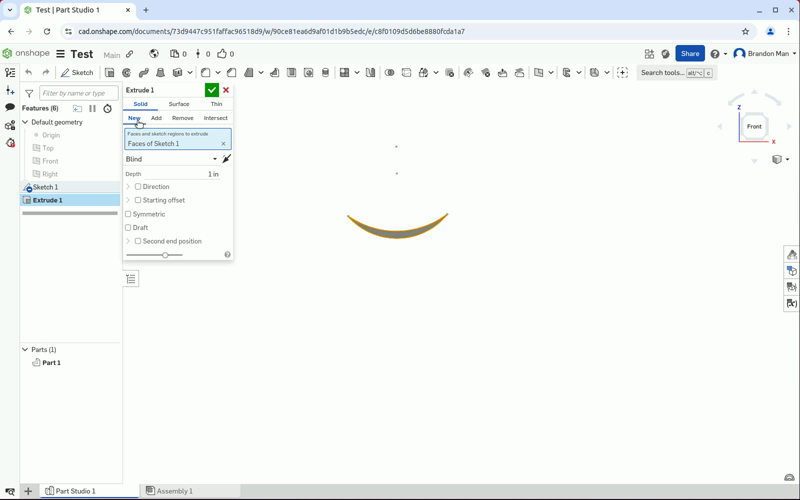
click(137, 120)
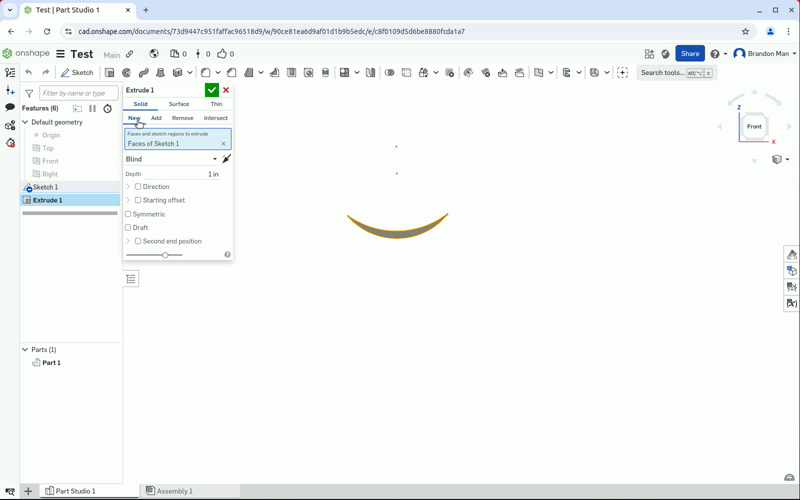
key(tab, 4)
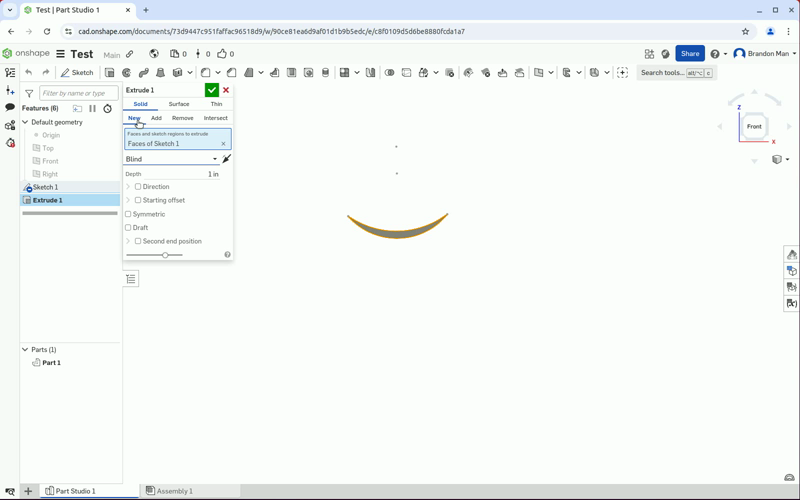
text(3.611)
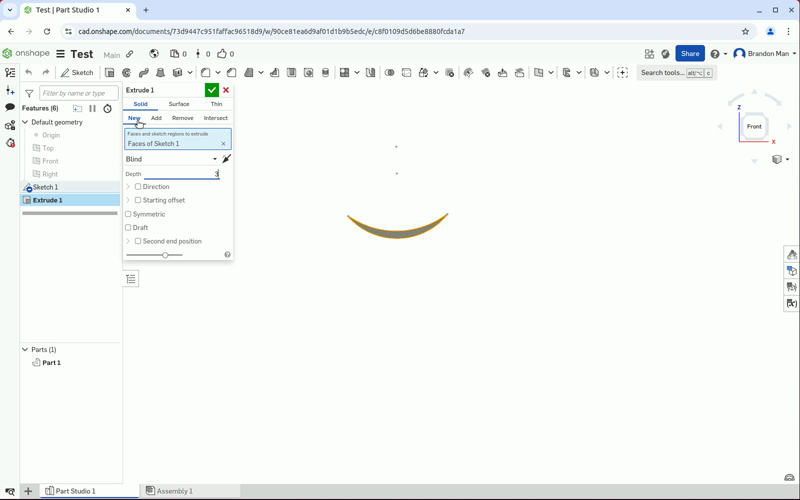
key(enter)
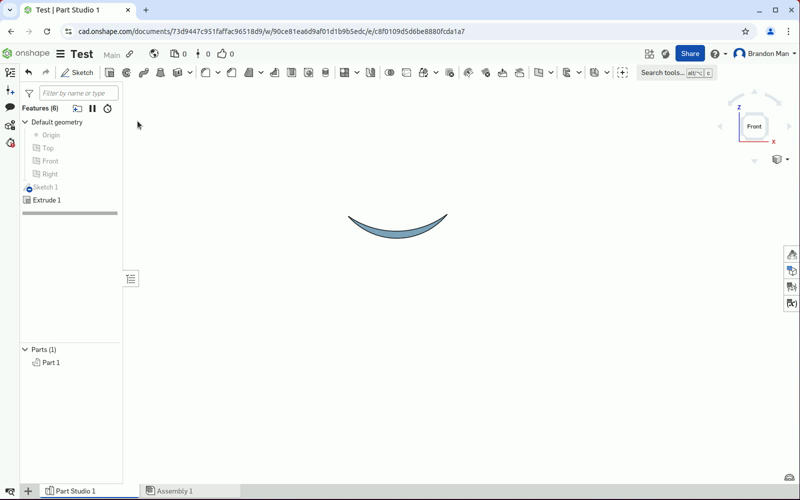
key(shift+h)
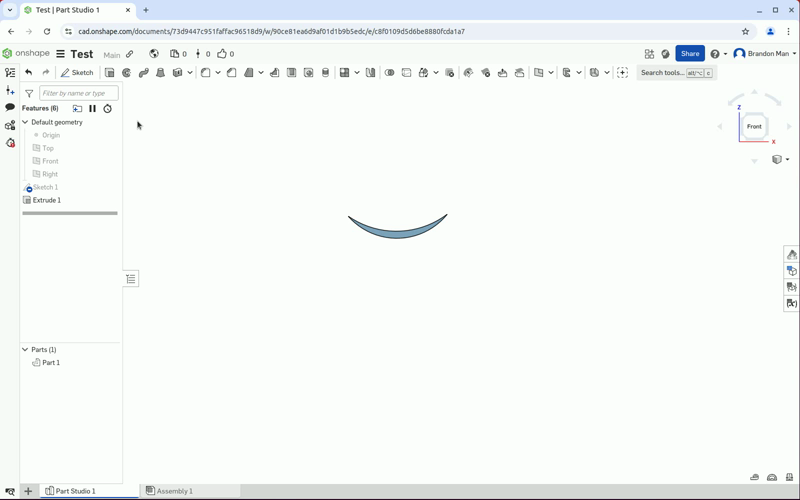
key(shift+h)
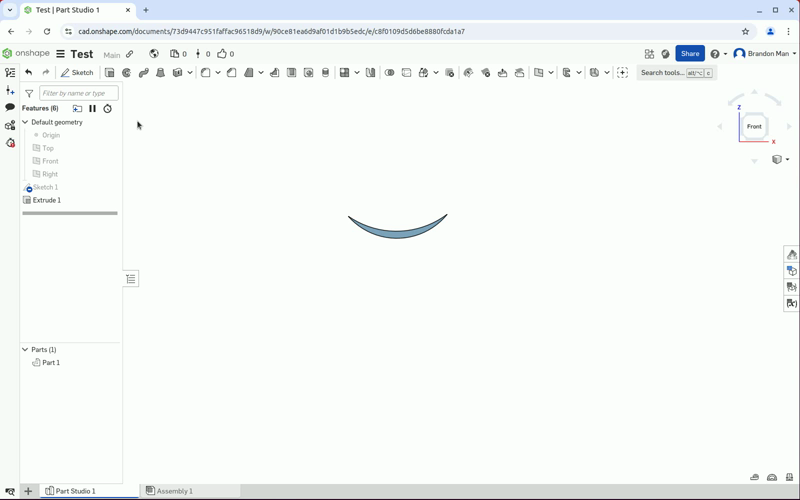
mouse_move(73, 189)
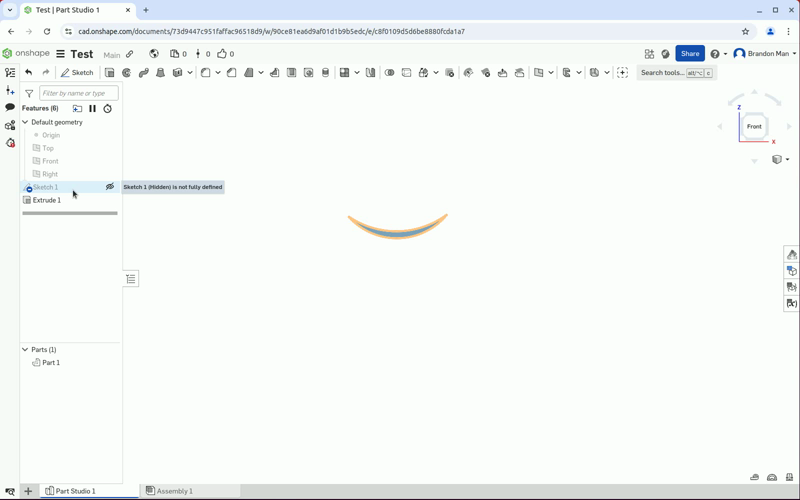
click(73, 189)
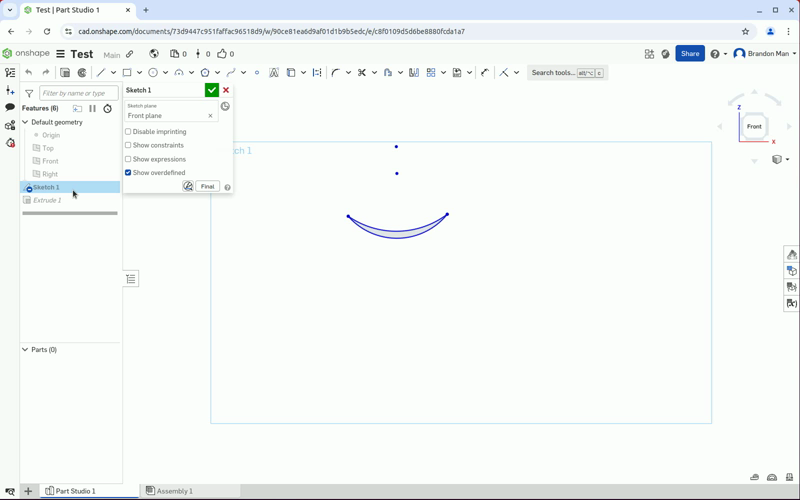
mouse_move(229, 92)
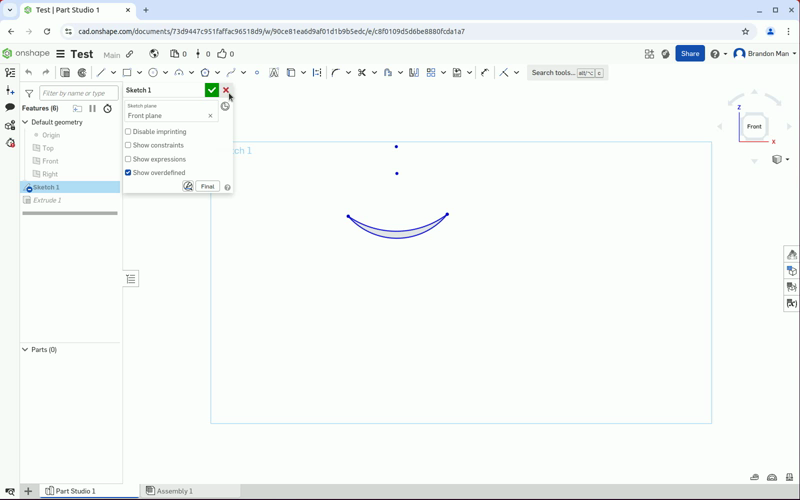
click(229, 92)
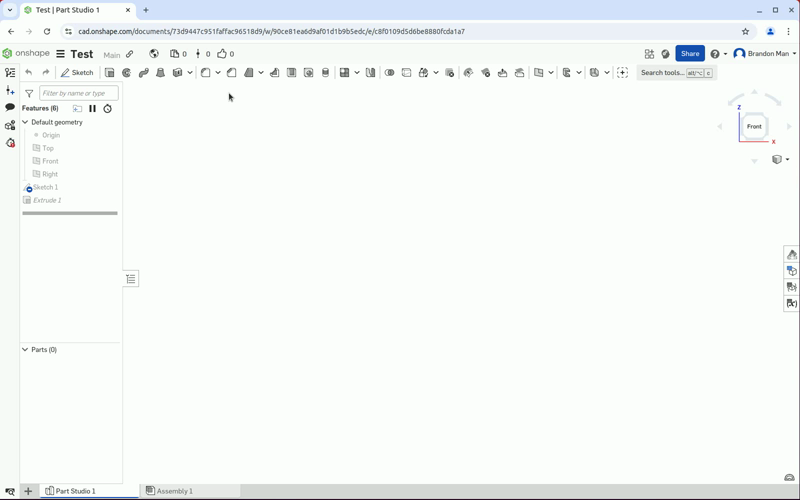
mouse_move(73, 352)
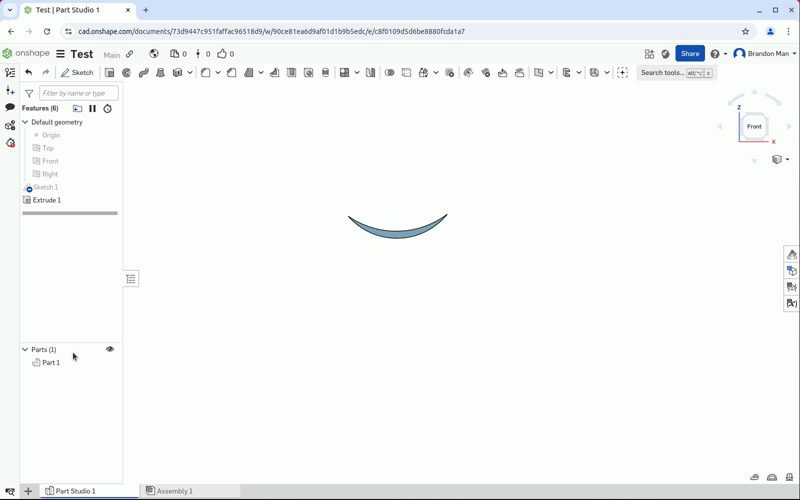
key(y)
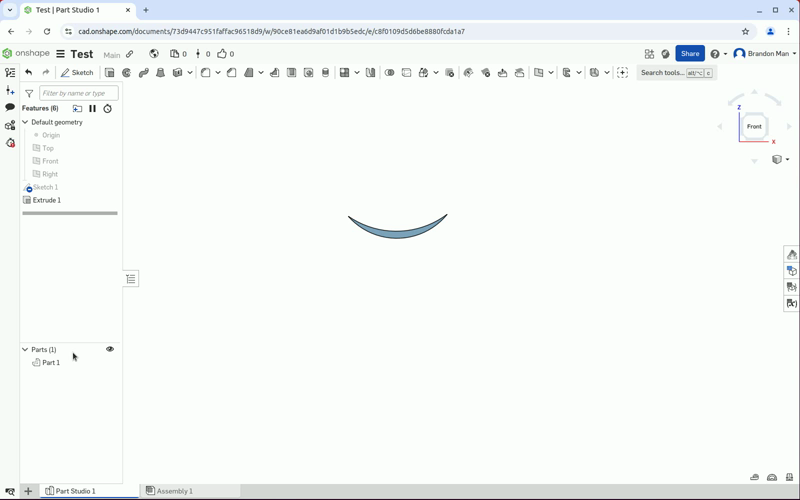
key(shift+p)
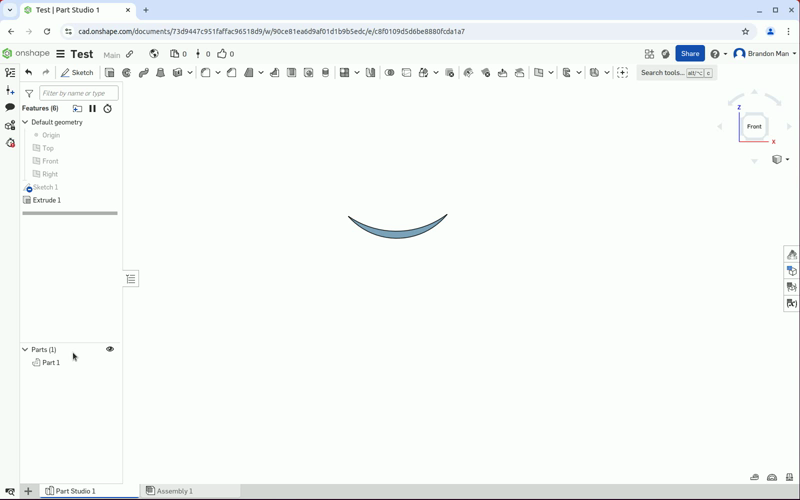
key(space)
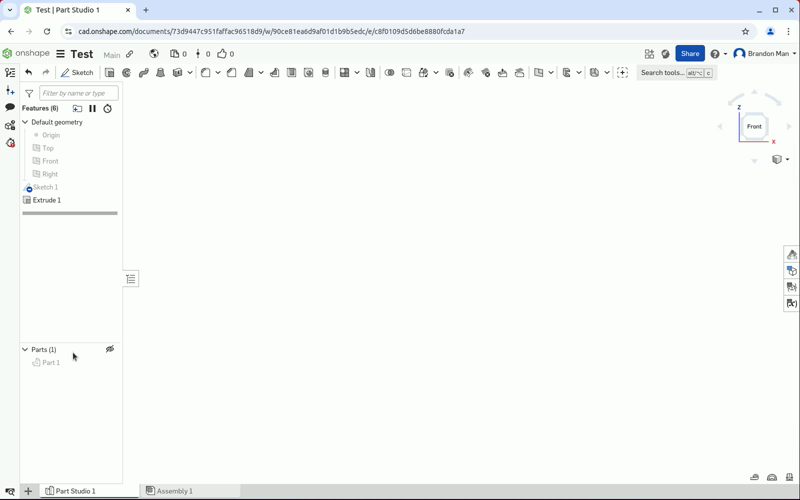
key_down(shift)
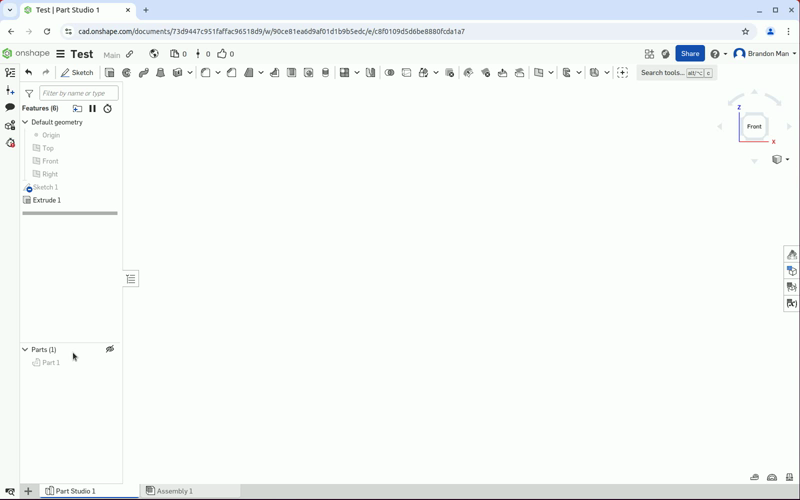
key(down)
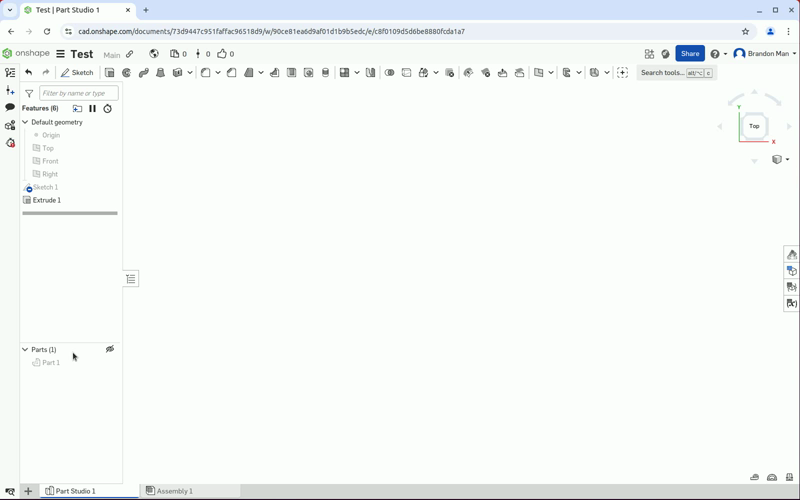
key_up(shift)
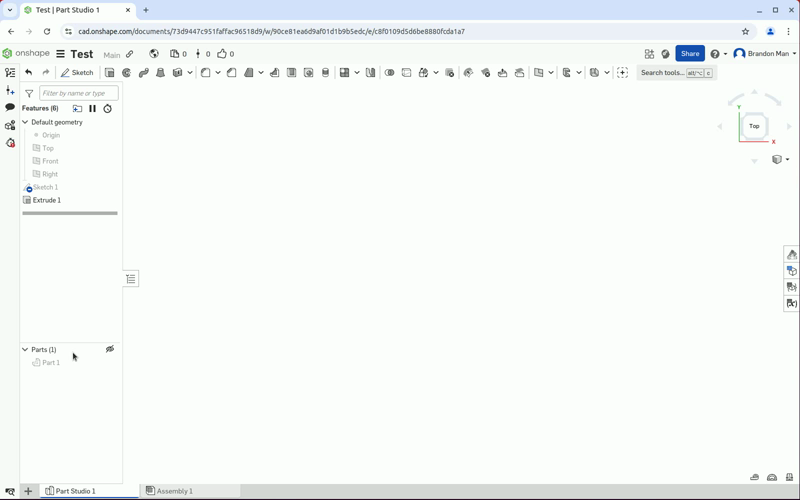
mouse_move(73, 352)
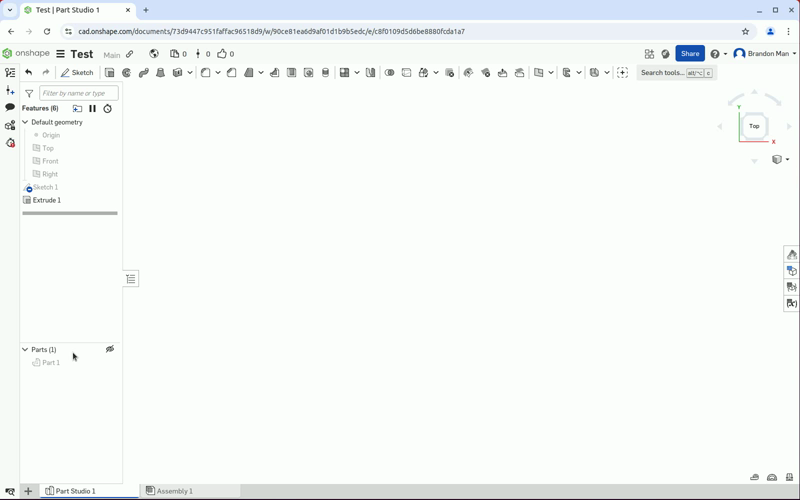
key(shift+y)
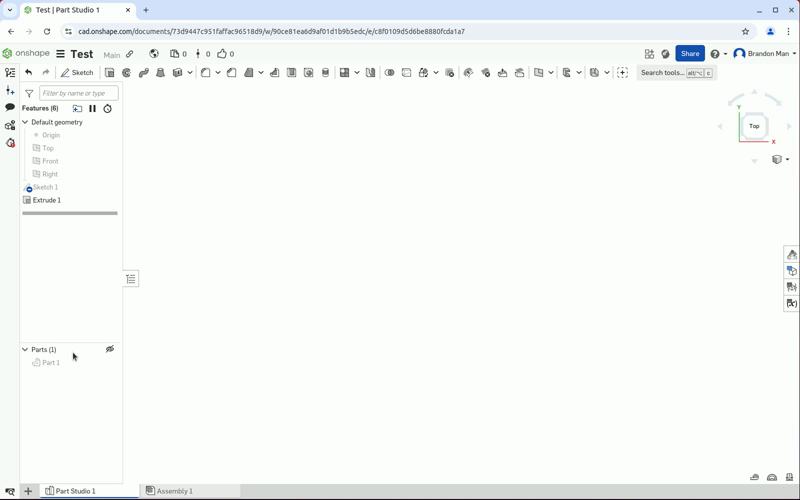
key(shift+s)
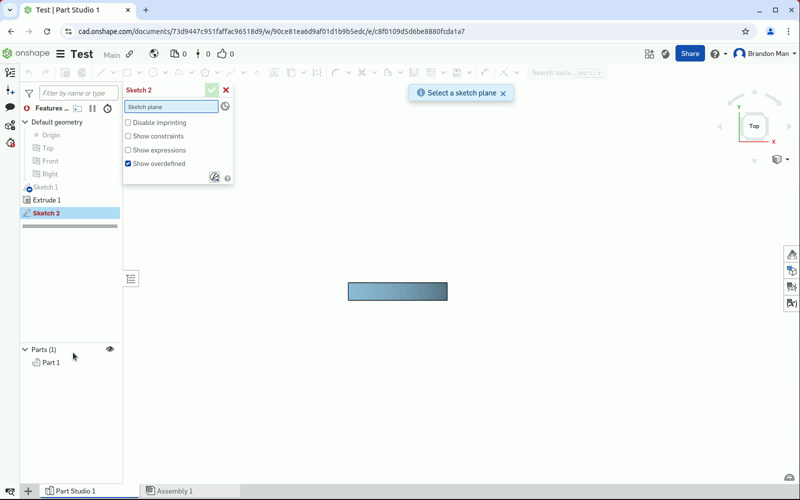
mouse_move(73, 150)
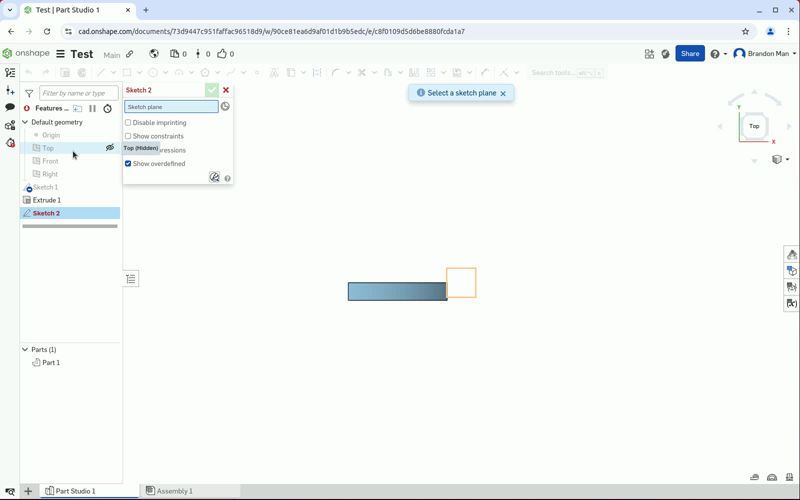
click(73, 150)
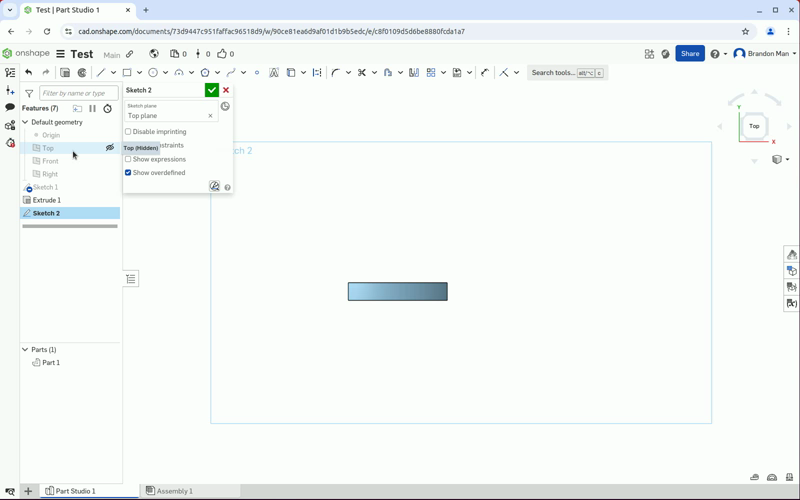
mouse_move(73, 352)
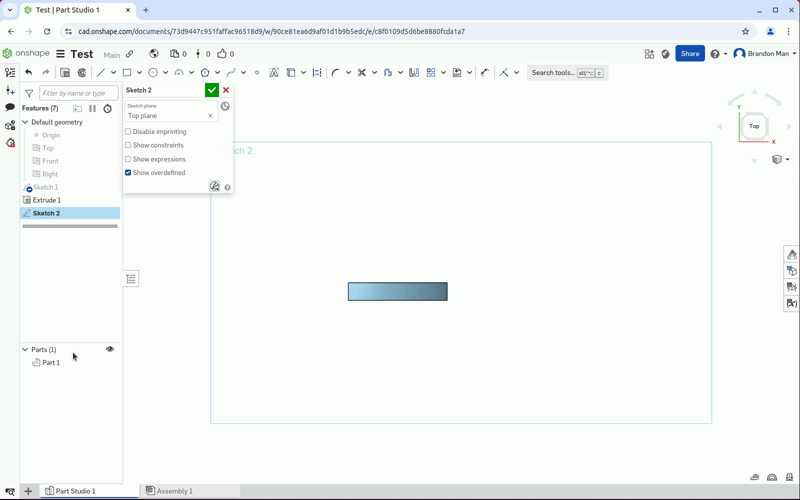
key(y)
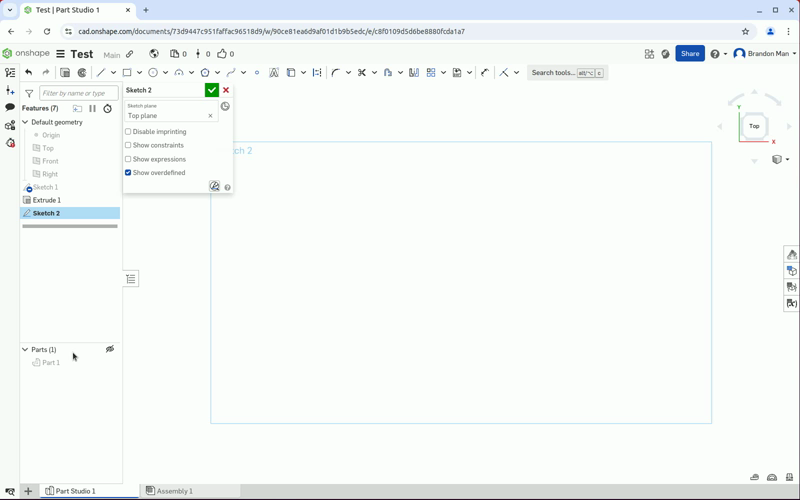
key(c)
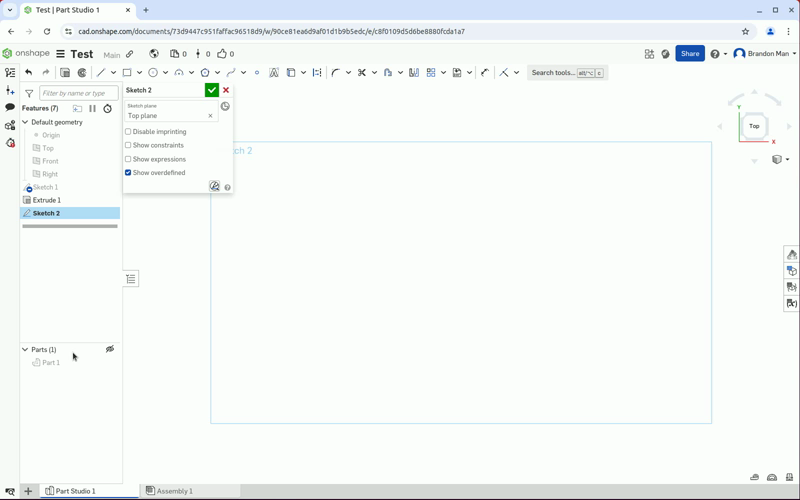
key_down(shift)
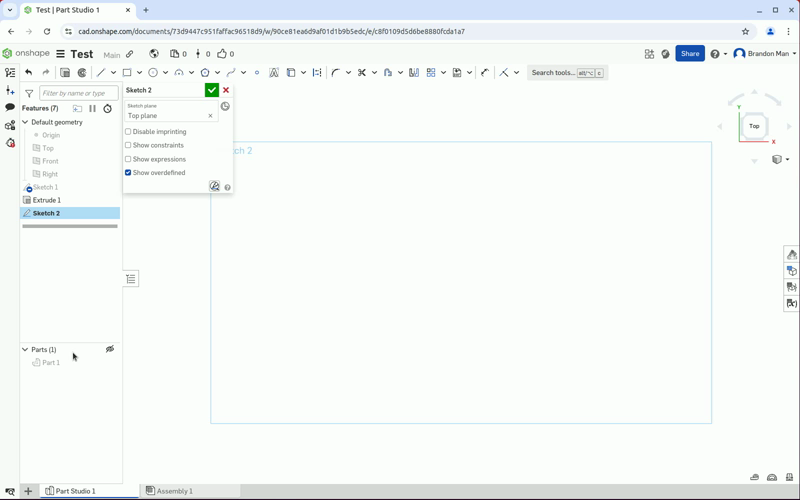
mouse_move(394, 291)
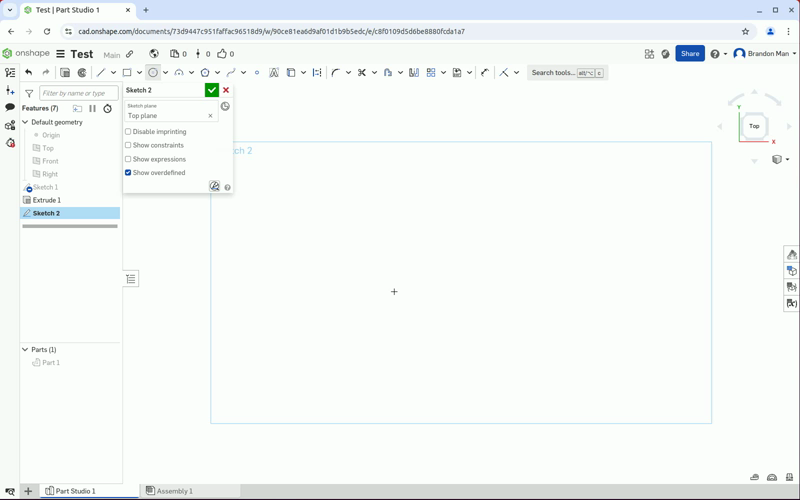
click(394, 291)
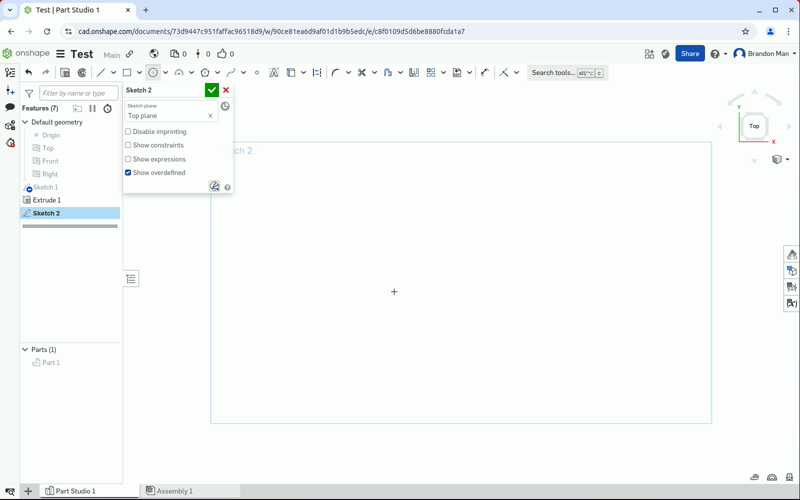
key_up(shift)
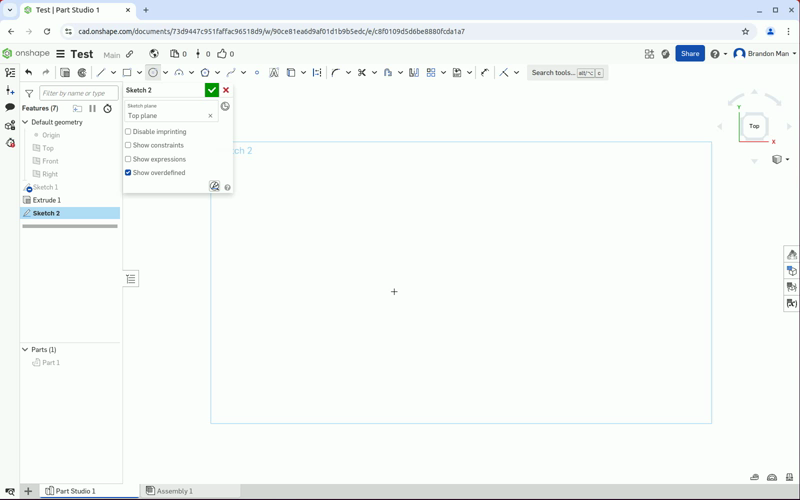
mouse_move(400, 291)
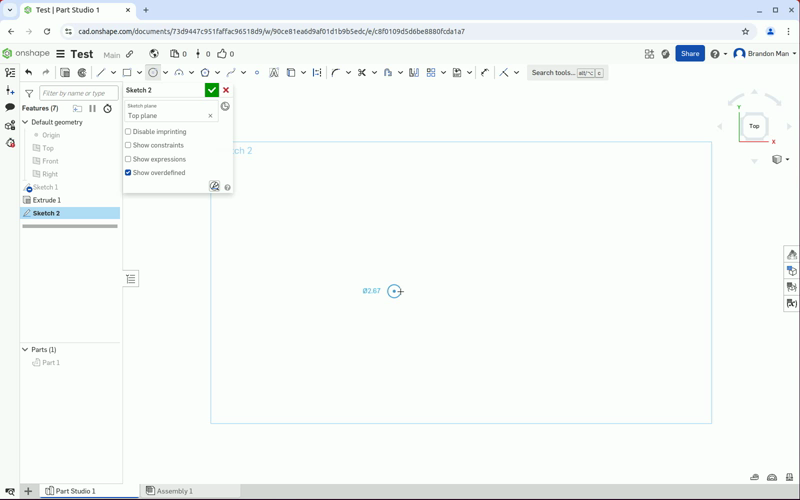
click(400, 291)
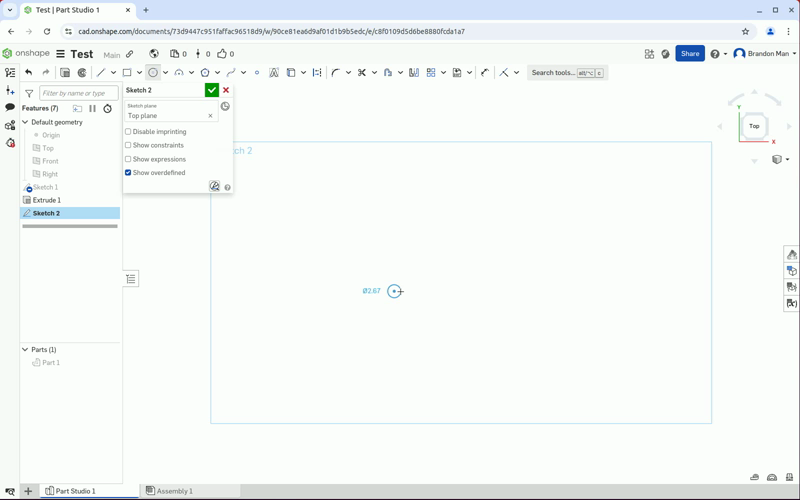
key(esc)
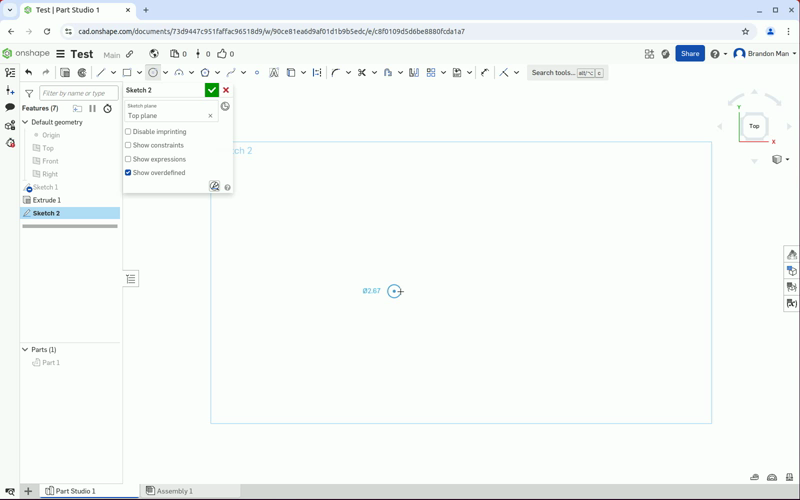
mouse_move(392, 285)
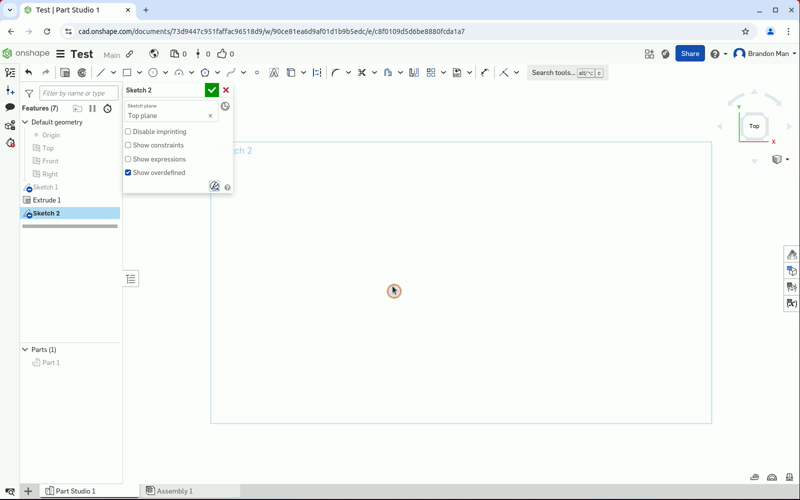
scroll(6)
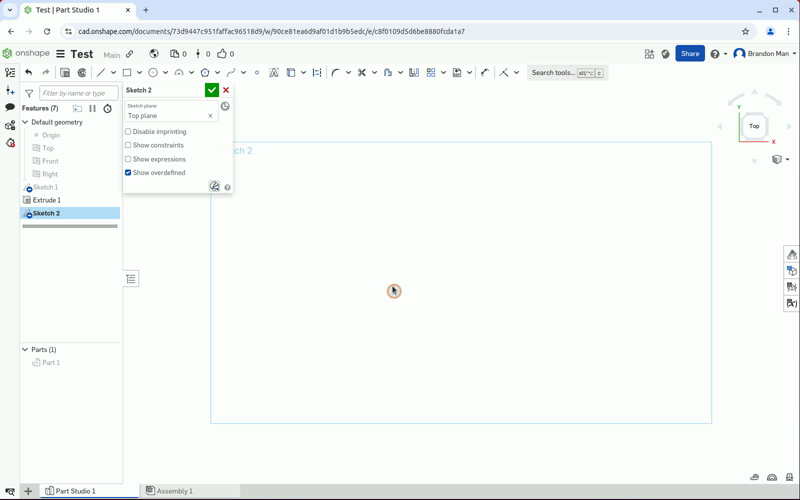
scroll(6)
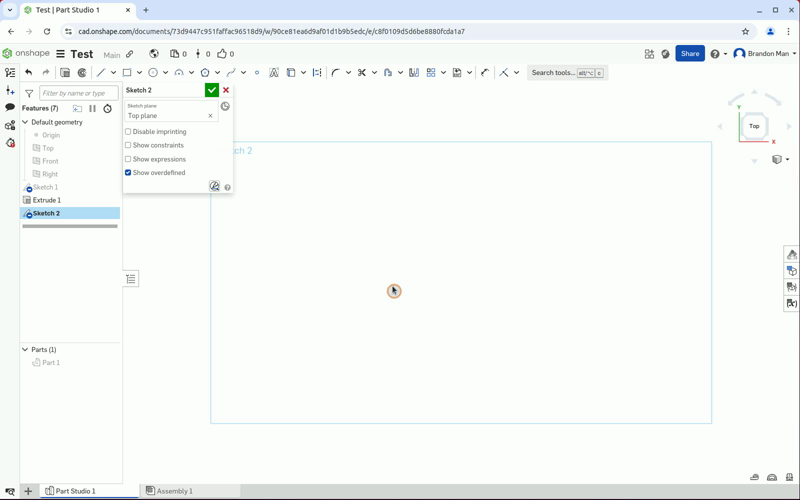
scroll(6)
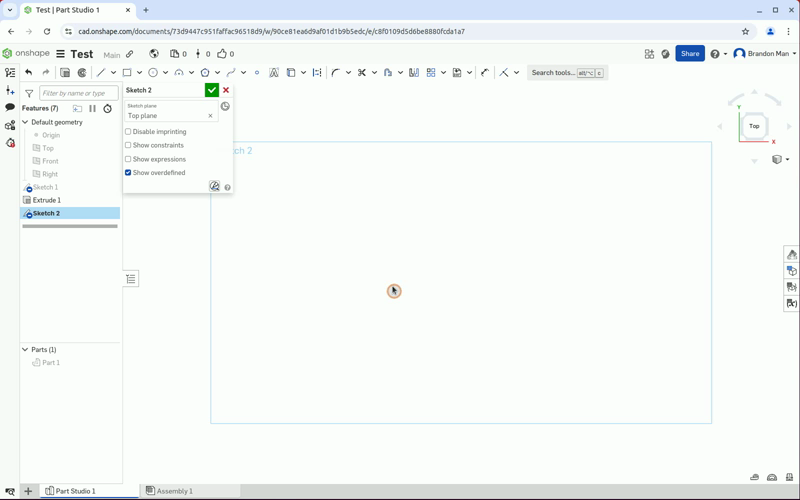
scroll(6)
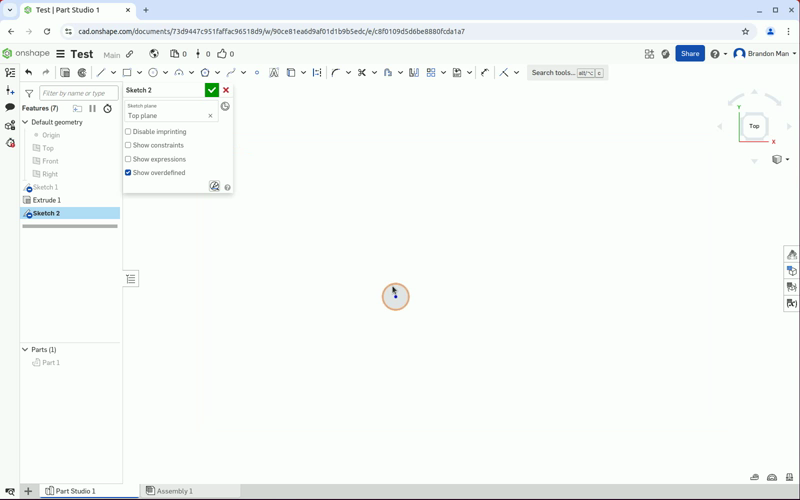
scroll(6)
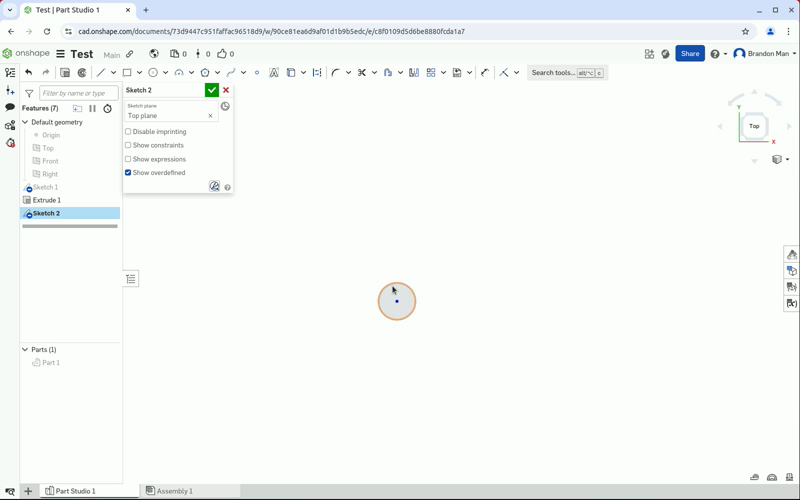
scroll(6)
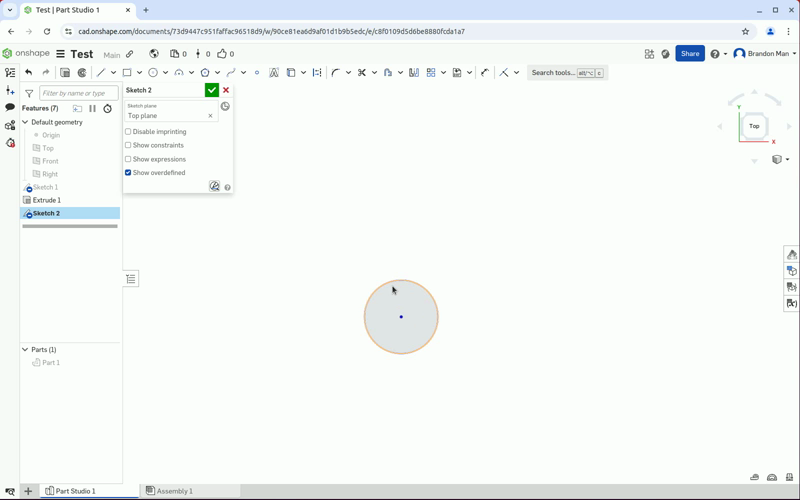
scroll(6)
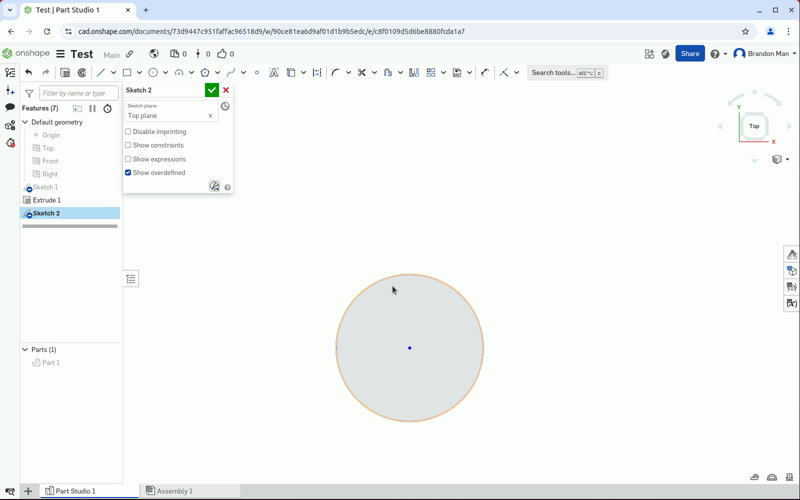
click(392, 285)
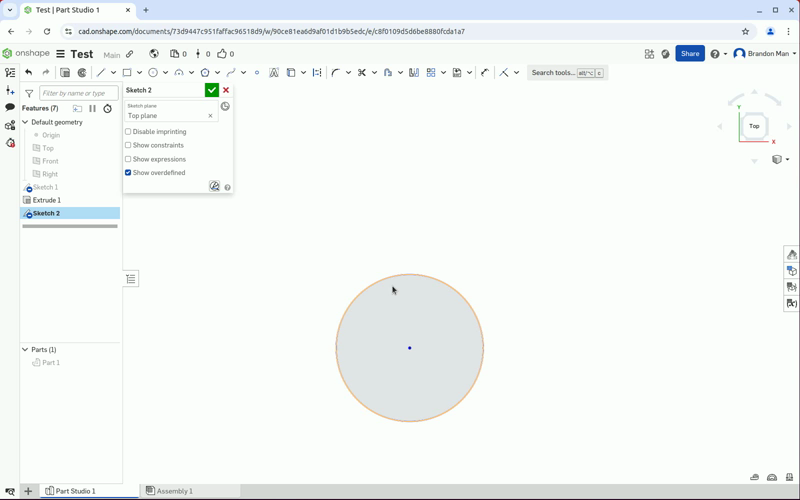
scroll(-6)
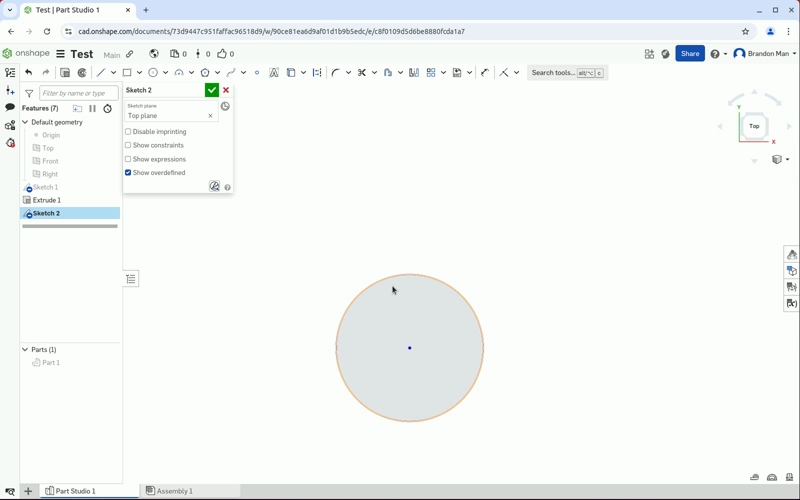
scroll(-6)
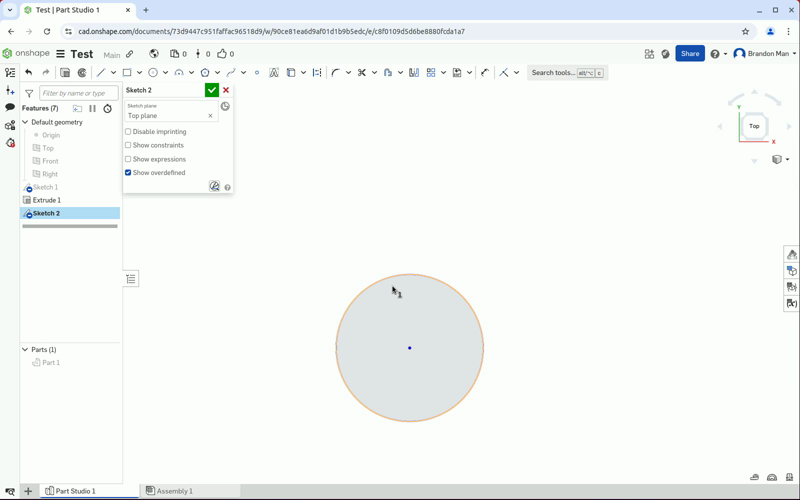
scroll(-6)
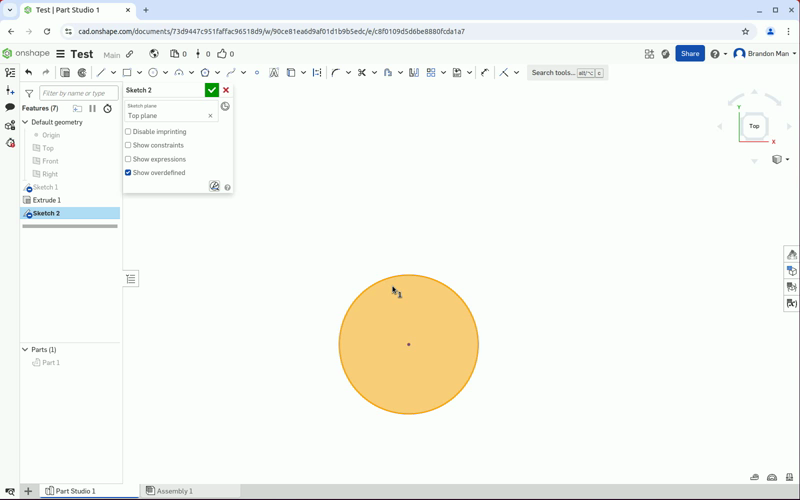
scroll(-6)
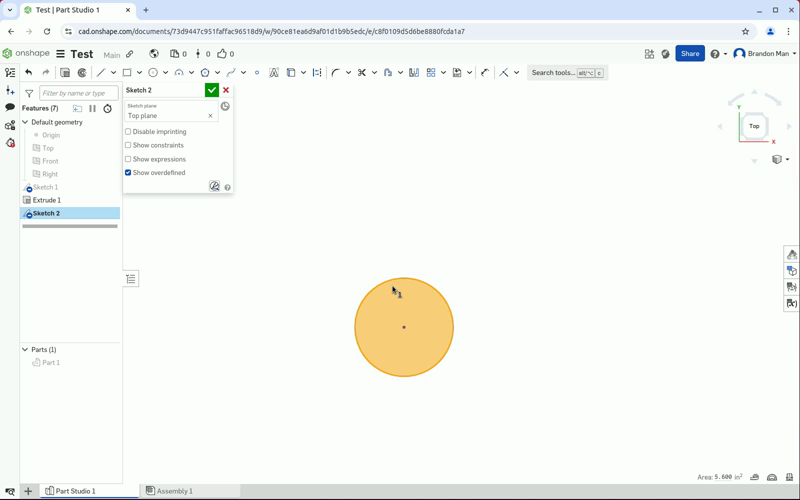
scroll(-6)
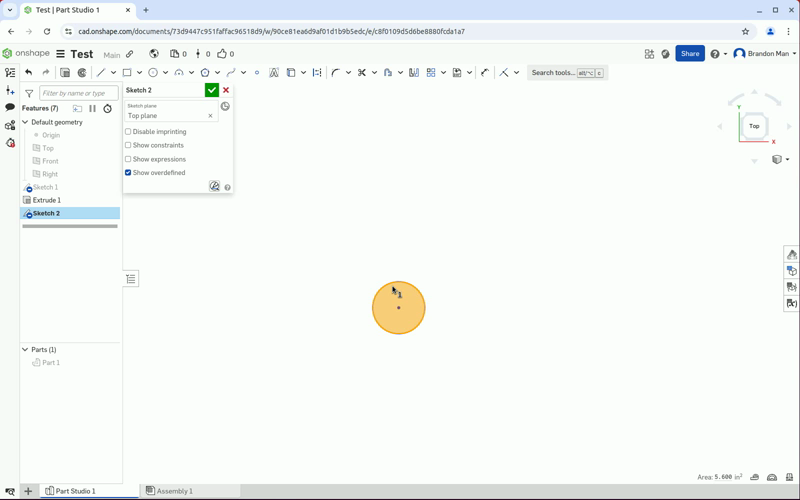
scroll(-6)
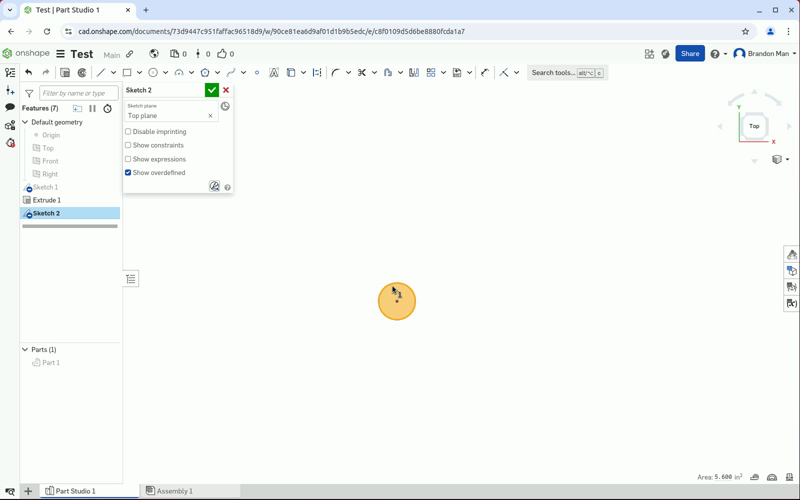
scroll(-6)
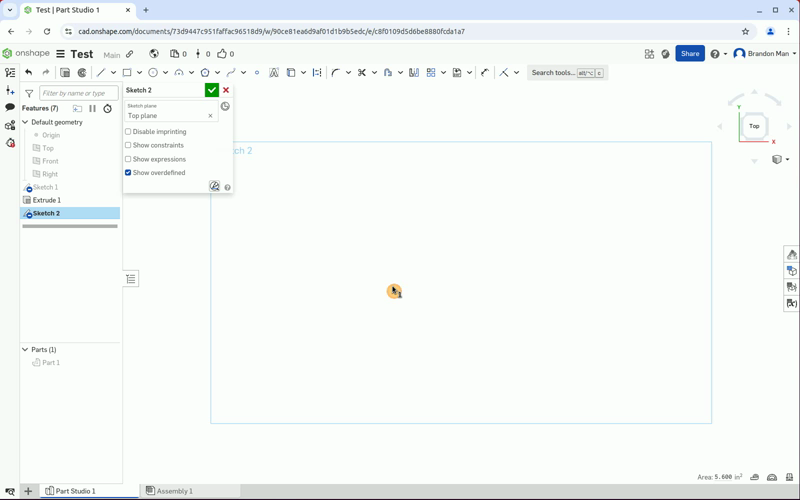
mouse_move(73, 352)
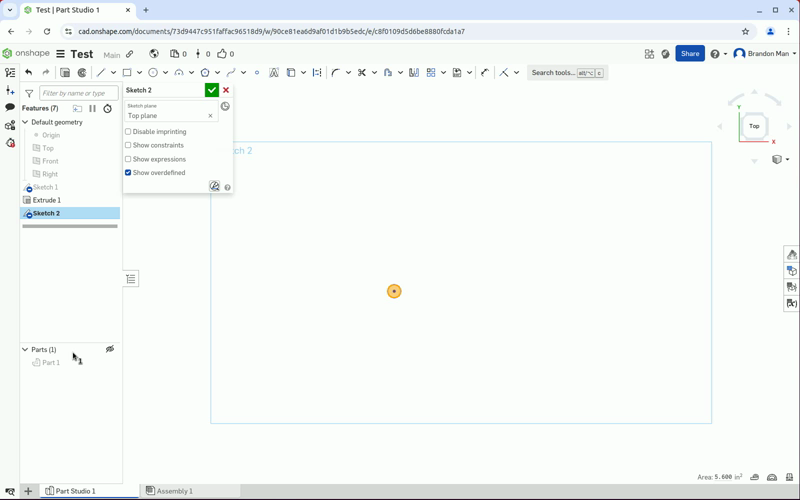
key(shift+y)
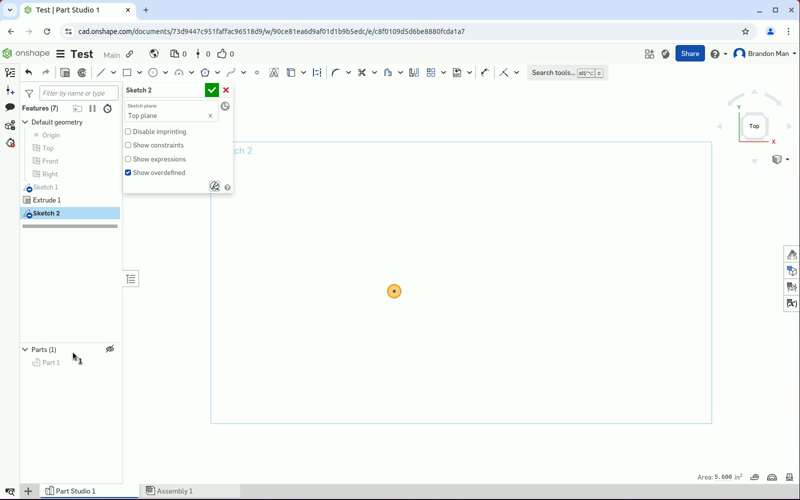
key(shift+e)
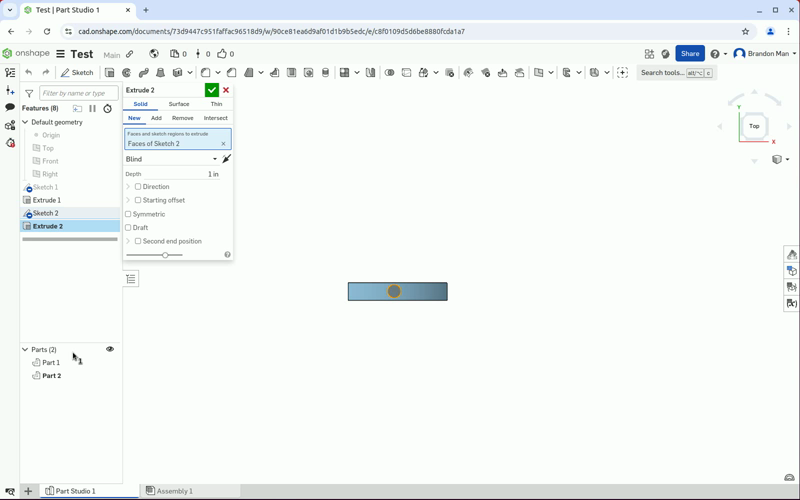
mouse_move(143, 106)
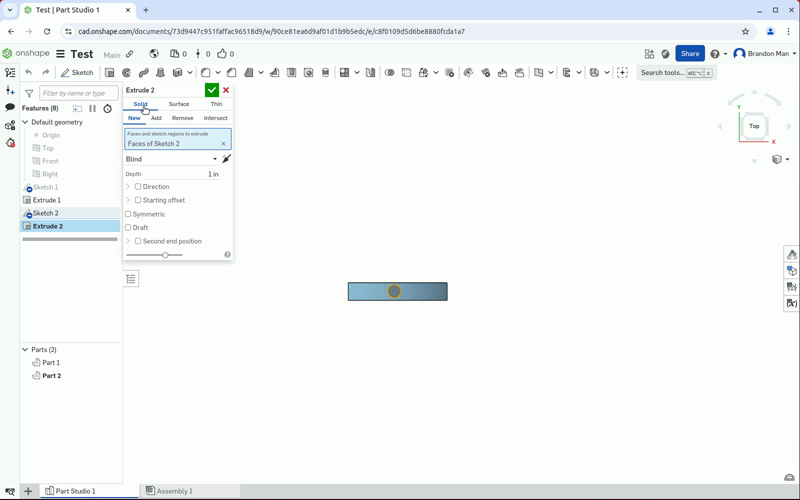
click(143, 106)
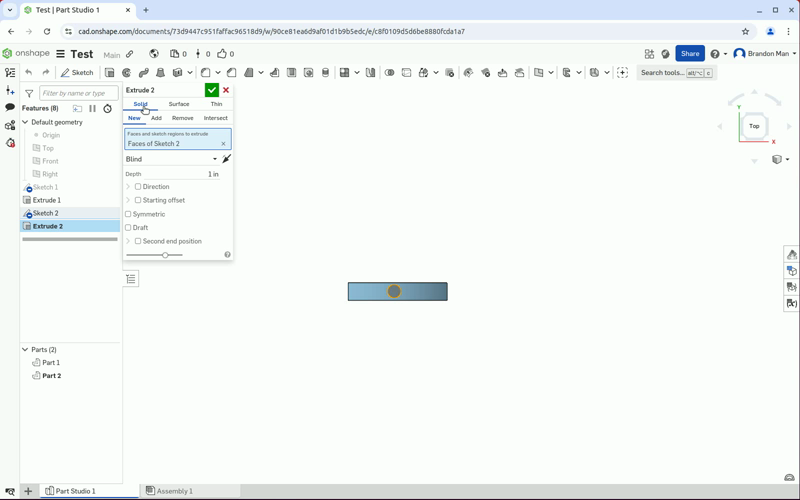
mouse_move(186, 120)
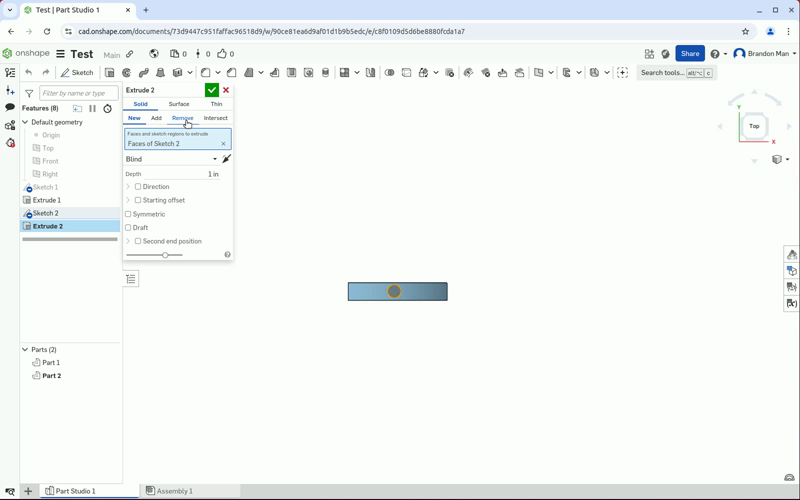
click(186, 120)
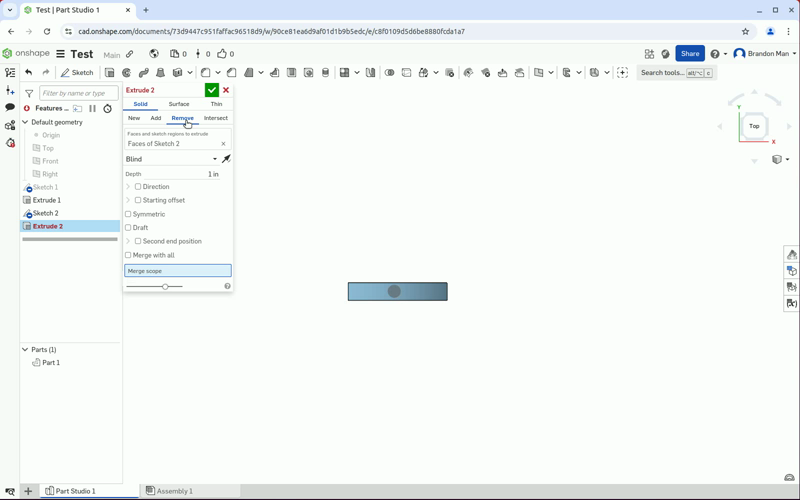
key(tab, 4)
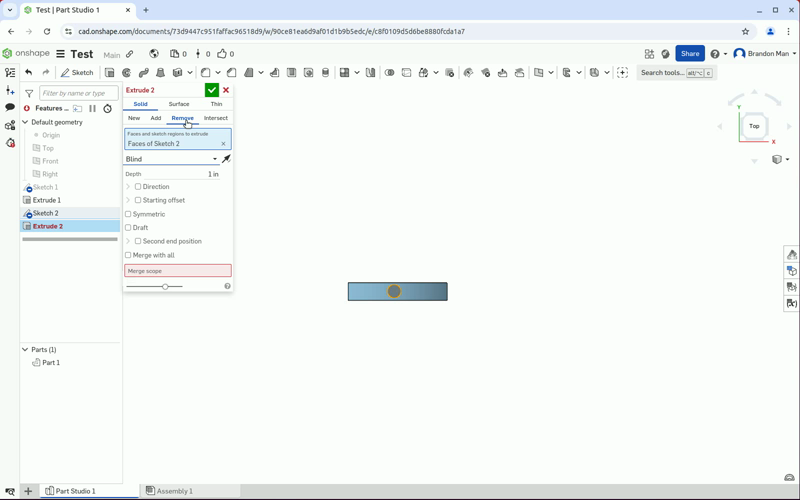
text(-30.57)
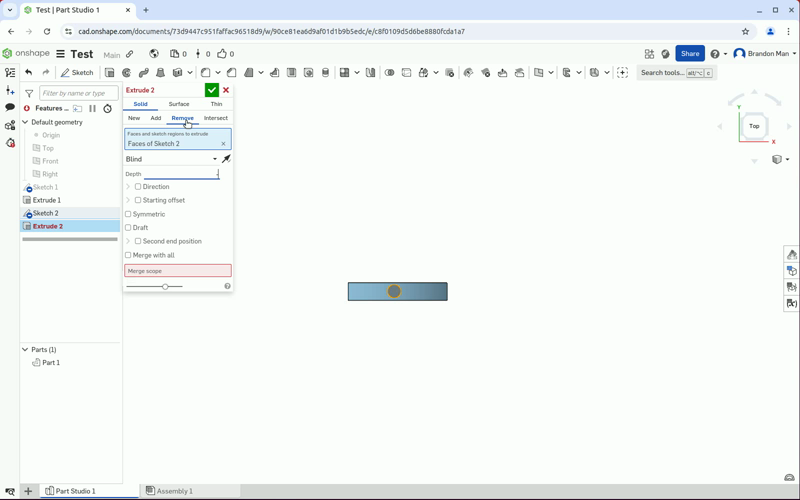
key(tab, 6)
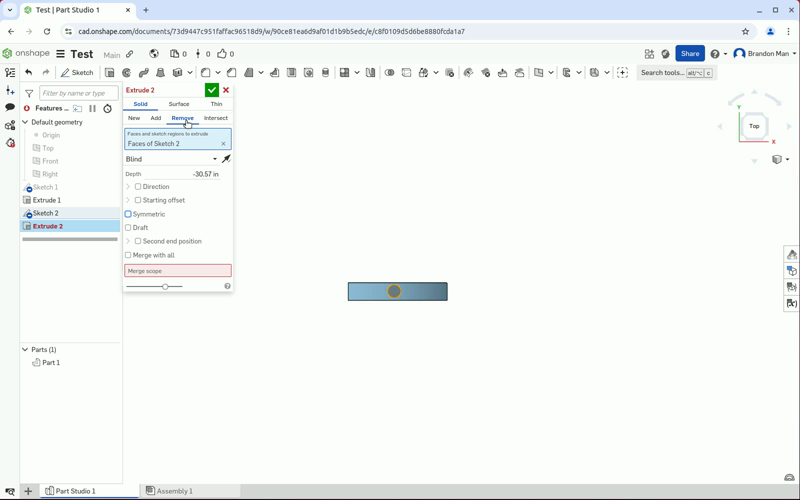
key(space)
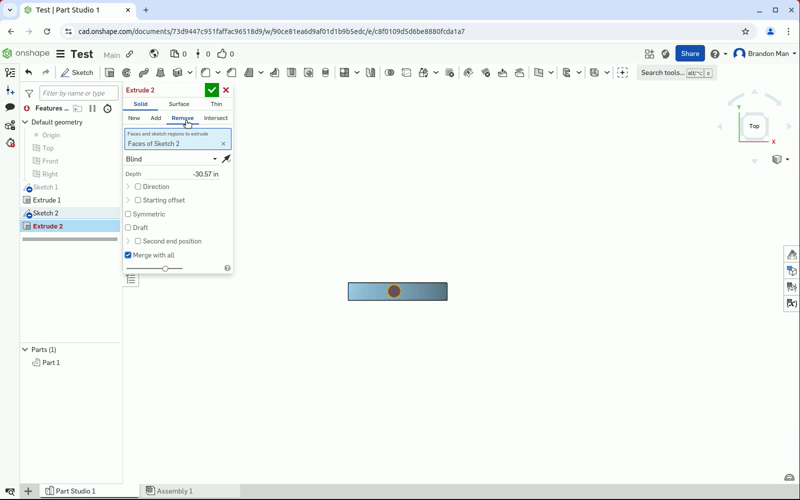
key(enter)
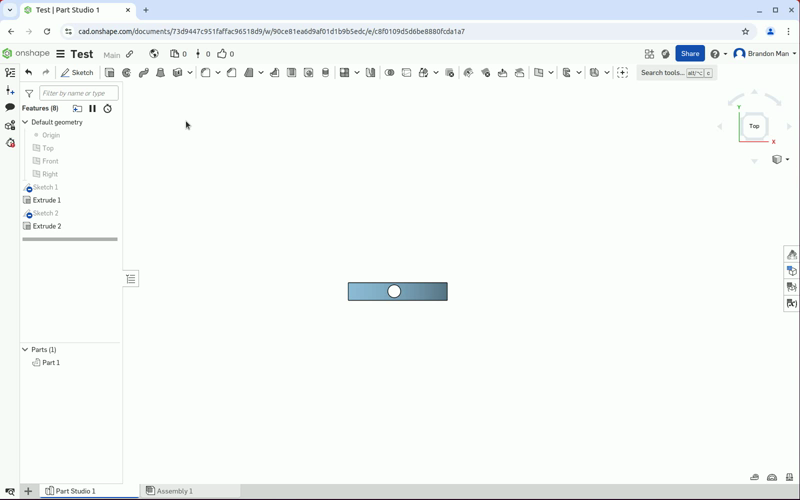
key(shift+h)
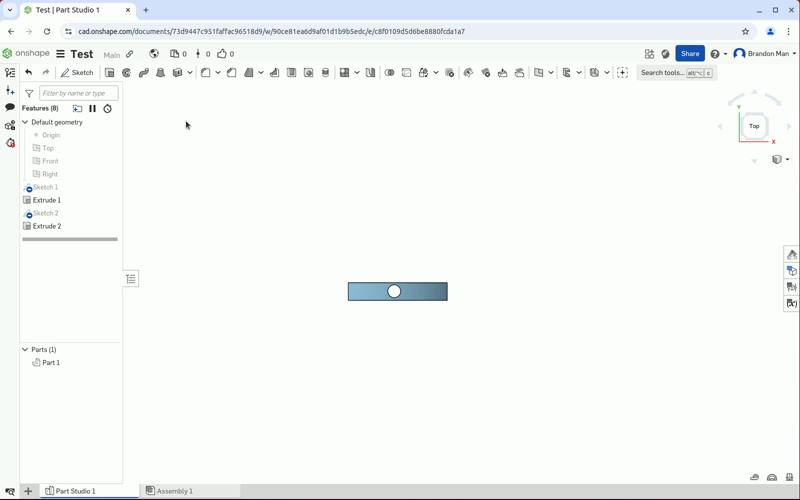
key(shift+h)
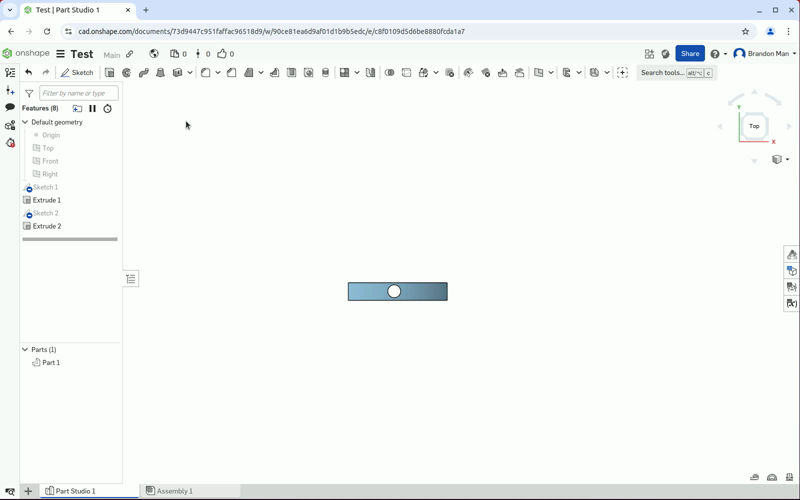
key(shift+7)
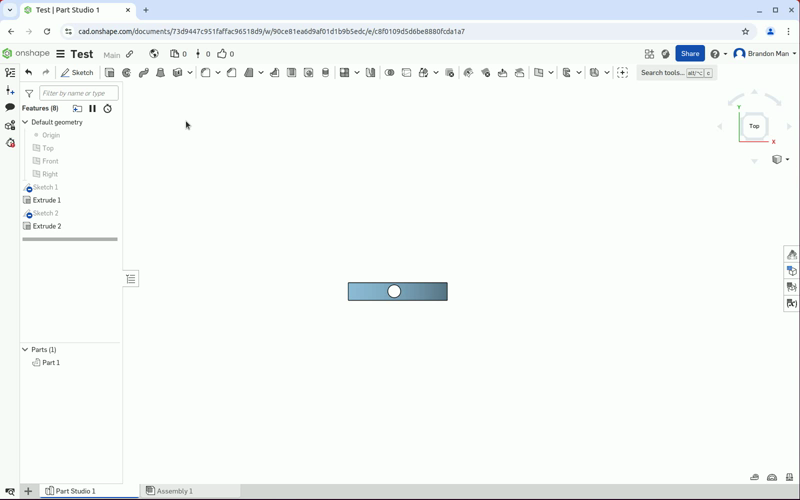
key(up, 3)
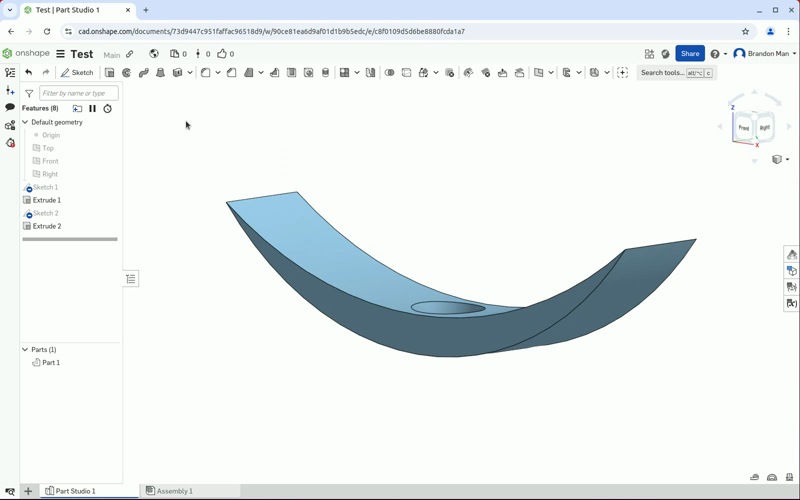
key(left, 3)
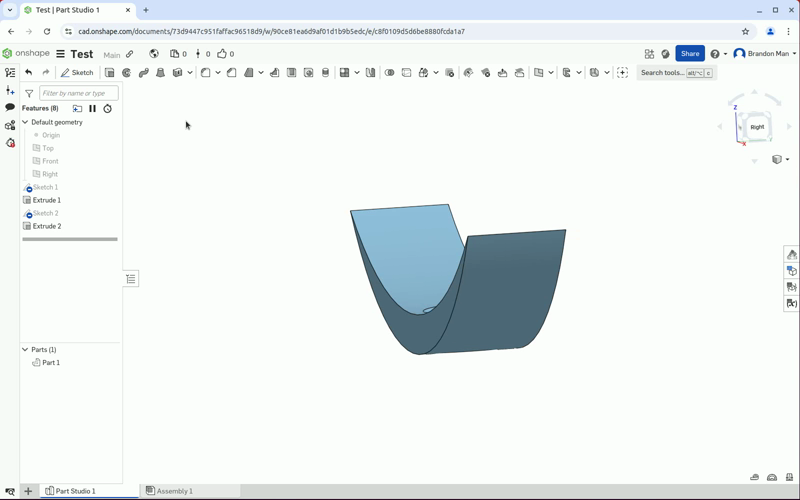
key(right, 3)
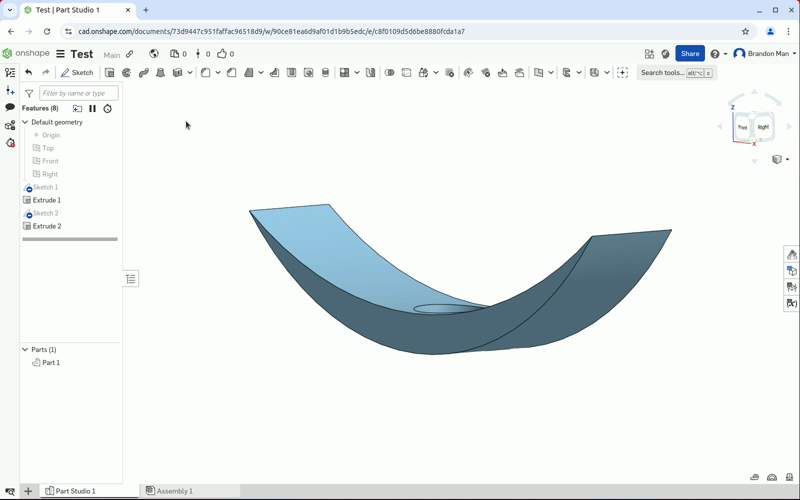
key(down, 3)
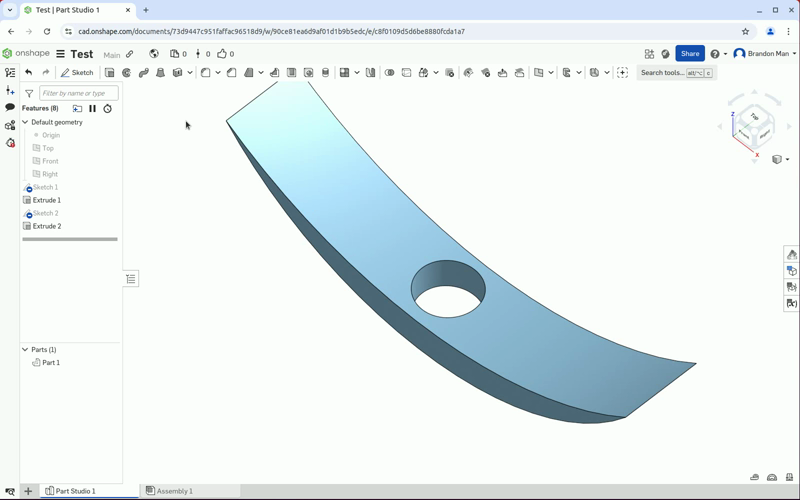
mouse_move(73, 189)
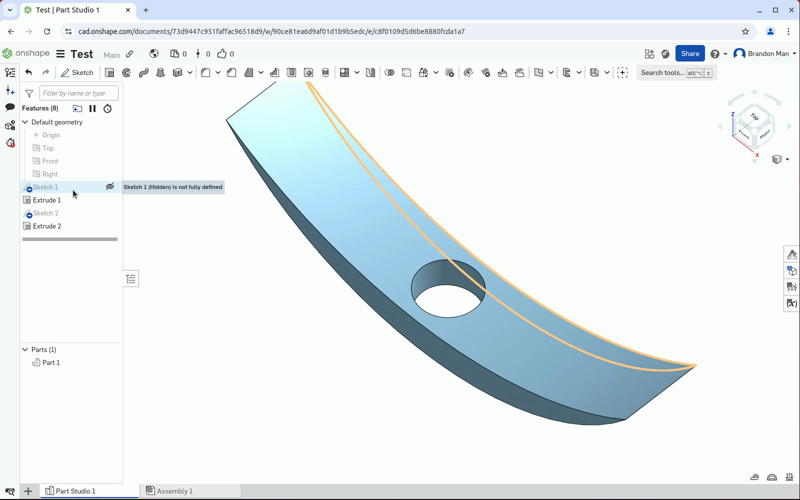
click(73, 189)